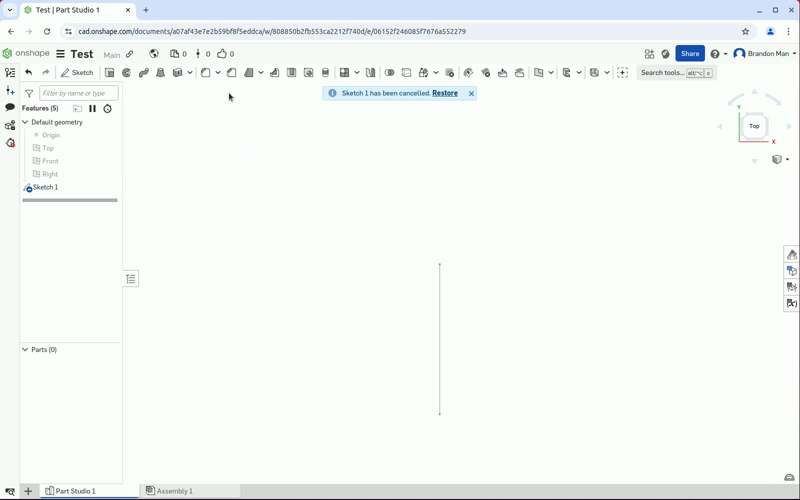
key(shift+h)
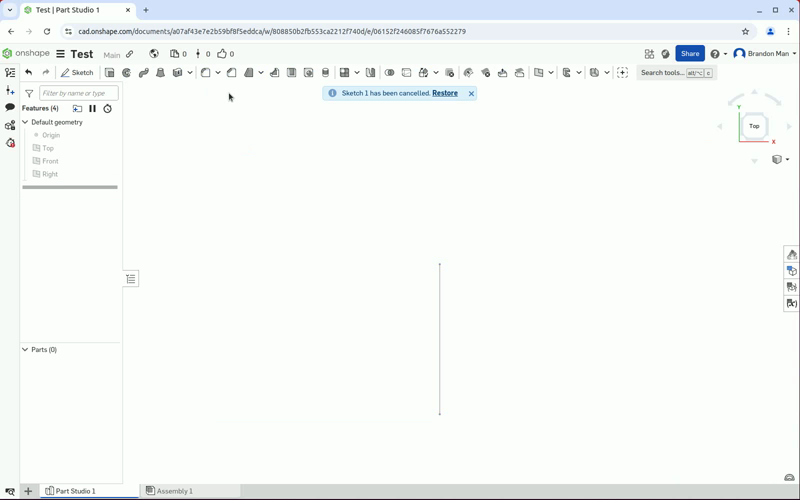
key(shift+s)
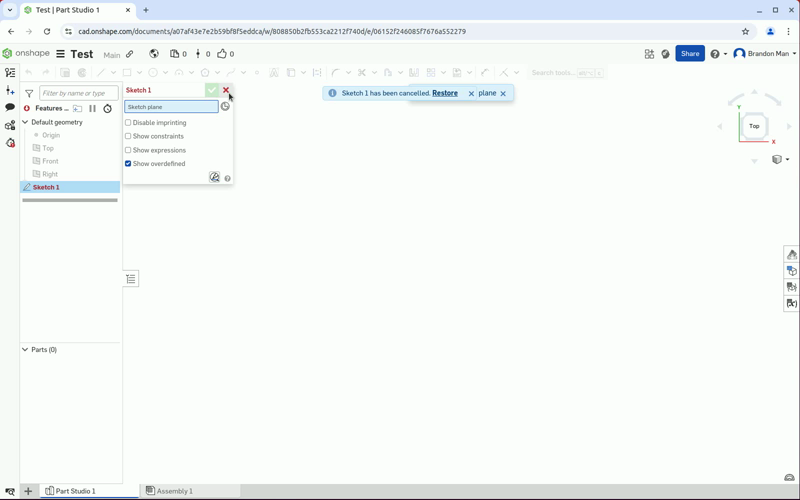
mouse_move(73, 150)
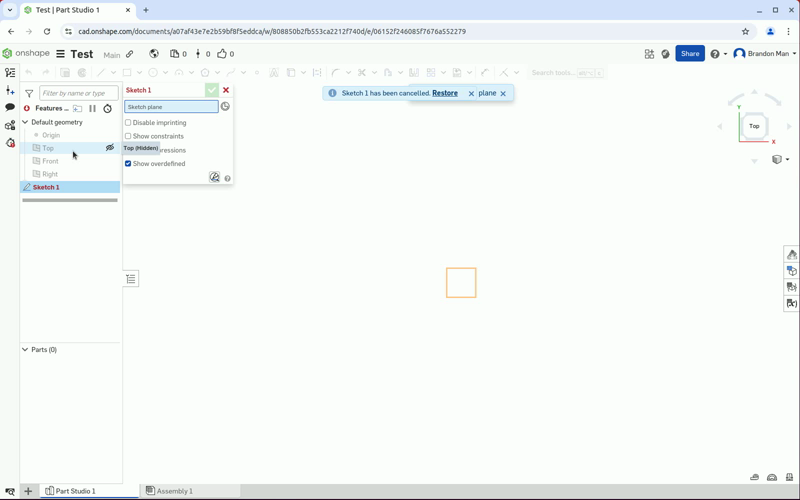
click(73, 150)
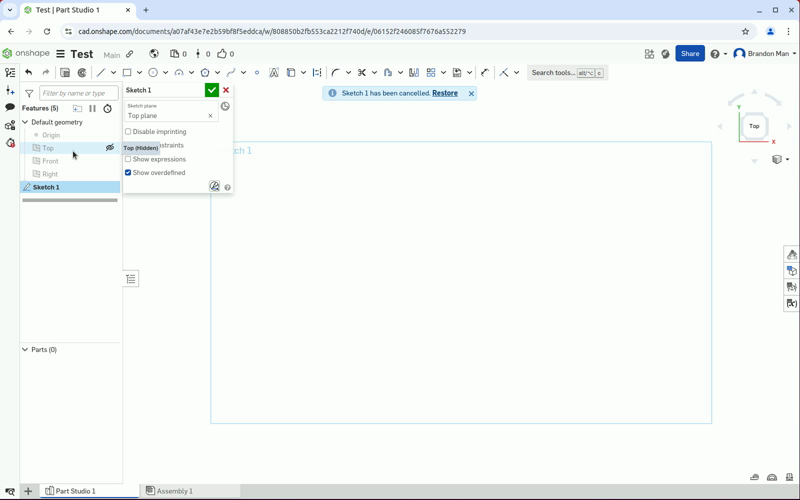
mouse_move(73, 352)
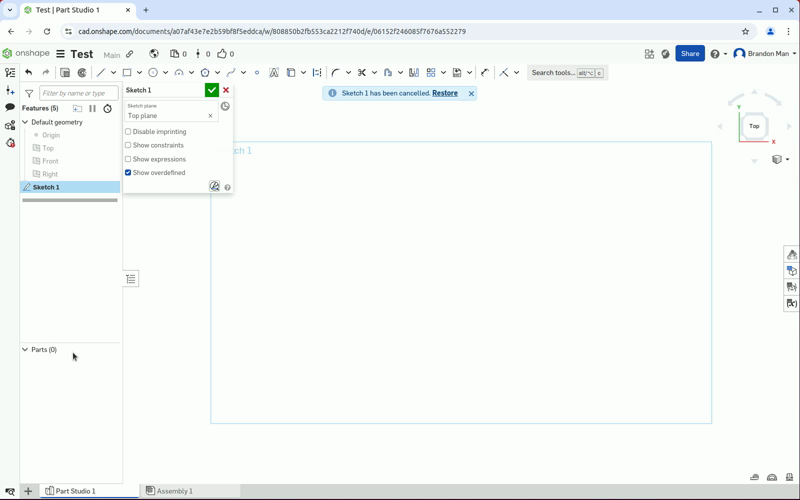
key(y)
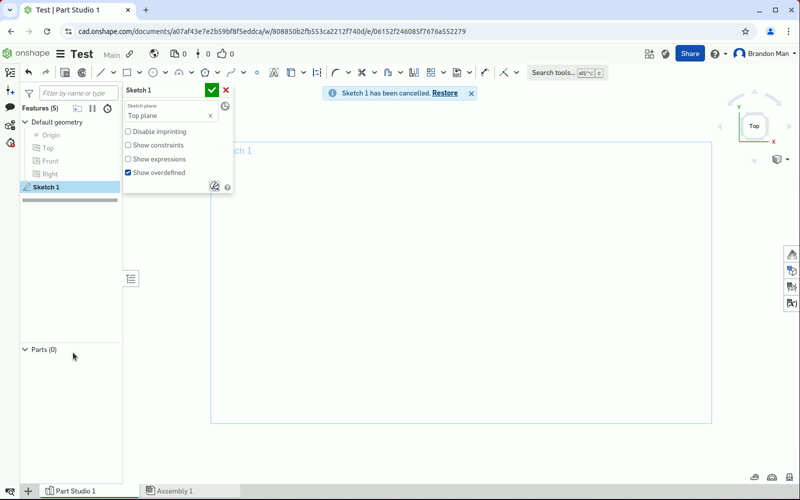
key(l)
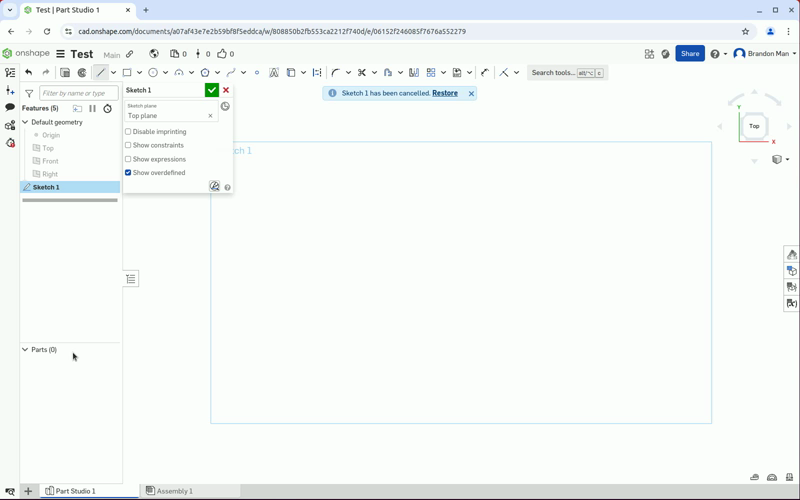
key_down(shift)
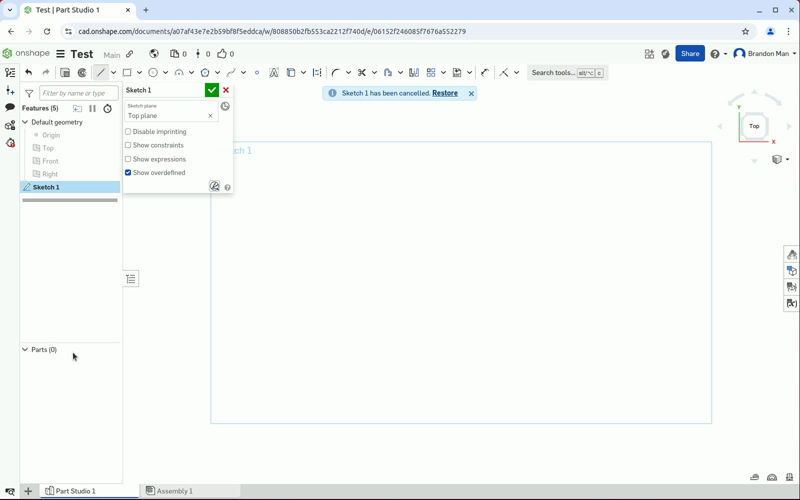
mouse_move(376, 282)
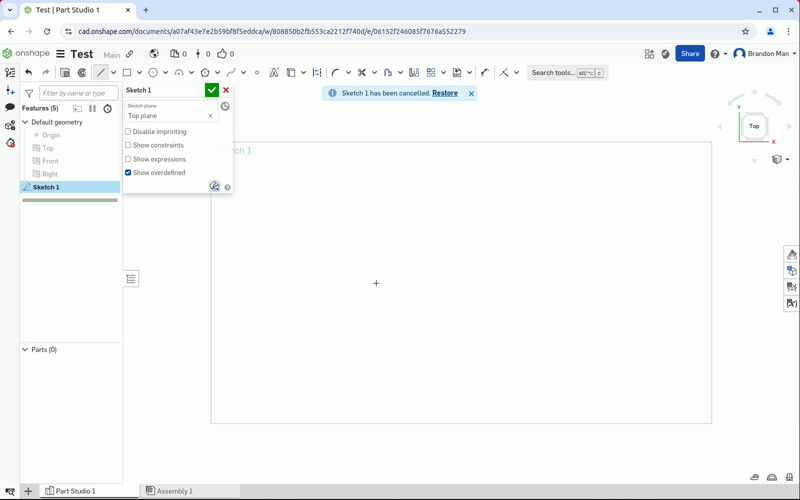
click(376, 282)
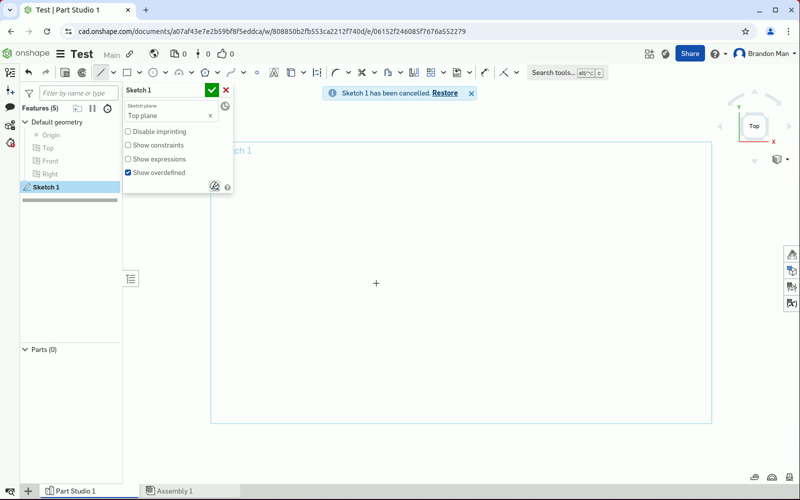
key_up(shift)
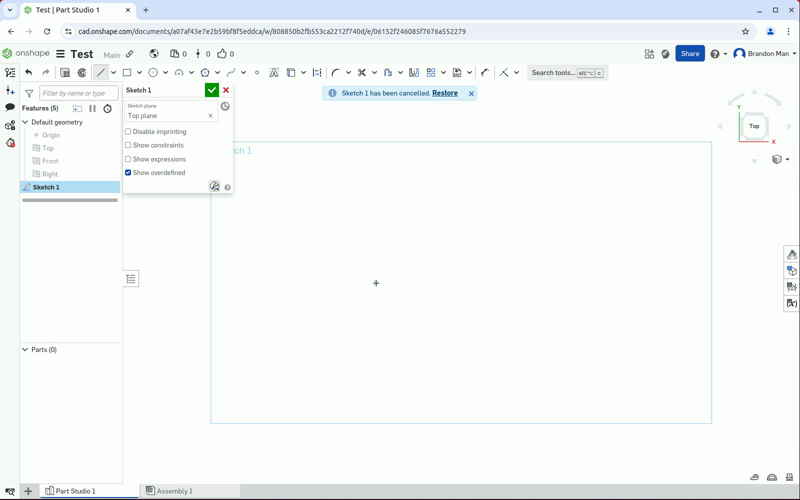
key_down(shift)
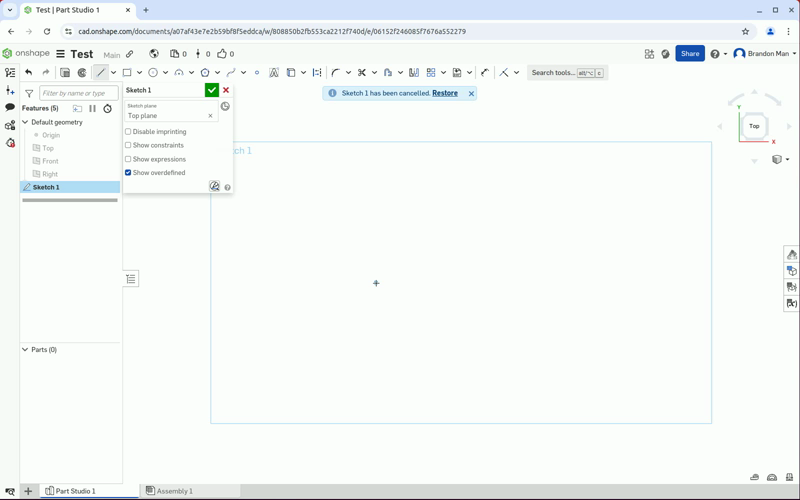
mouse_move(406, 282)
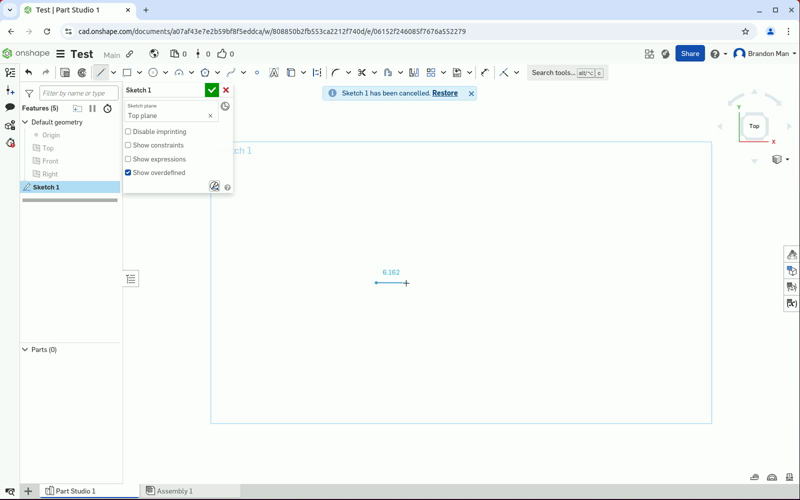
mouse_move(404, 282)
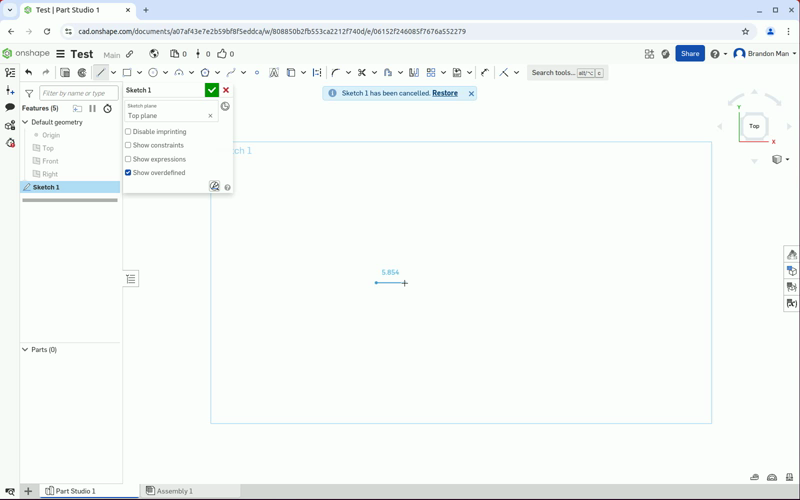
click(404, 282)
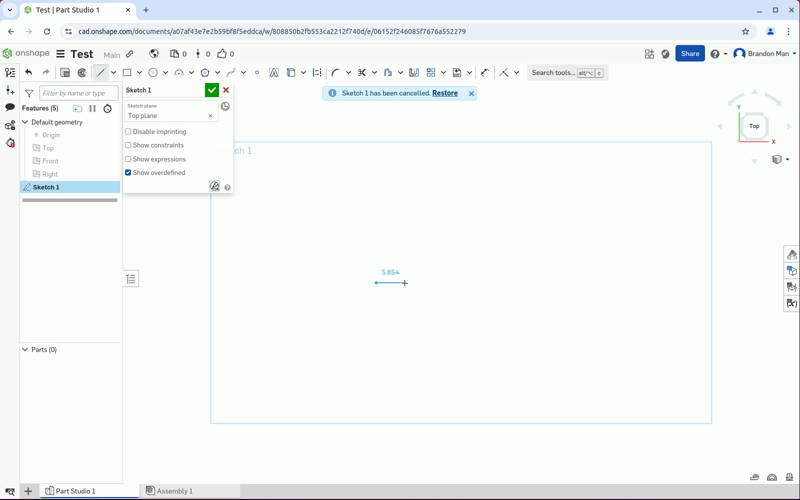
key_up(shift)
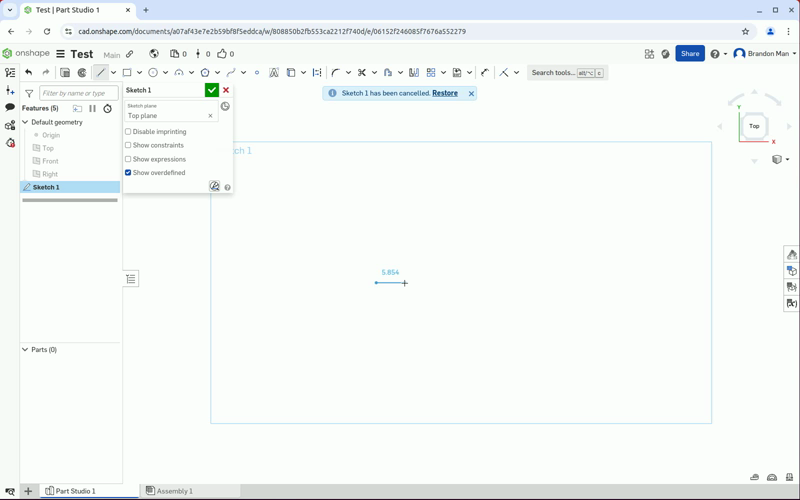
key_down(shift)
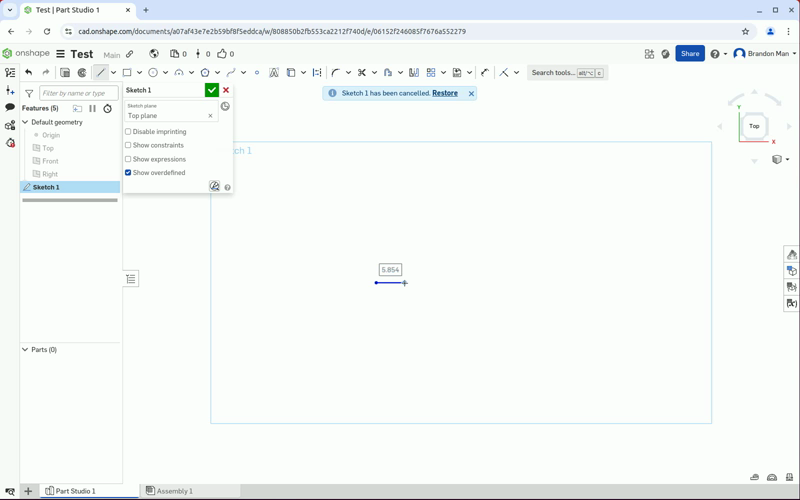
mouse_move(434, 282)
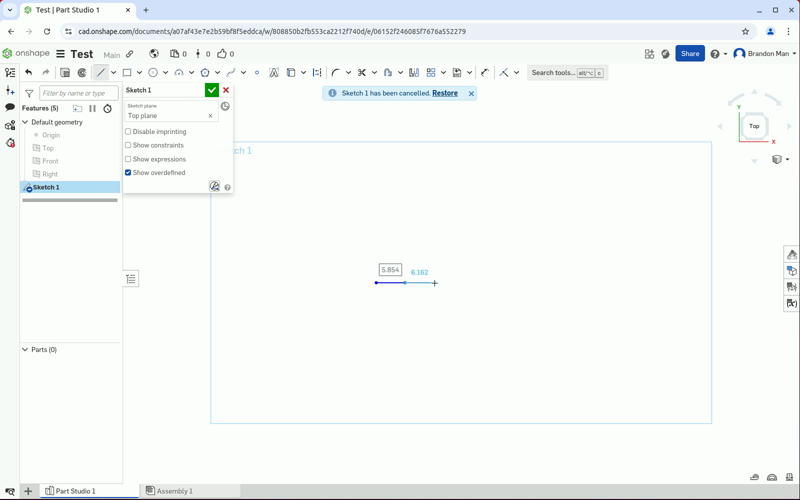
mouse_move(433, 282)
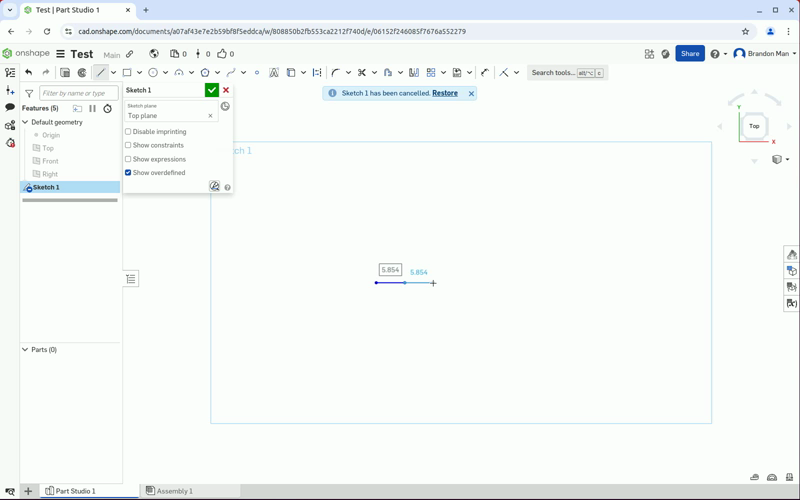
click(433, 282)
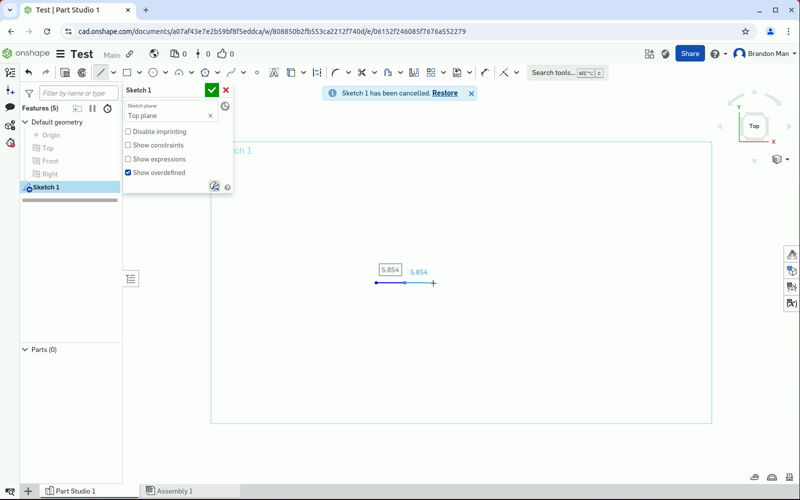
key_up(shift)
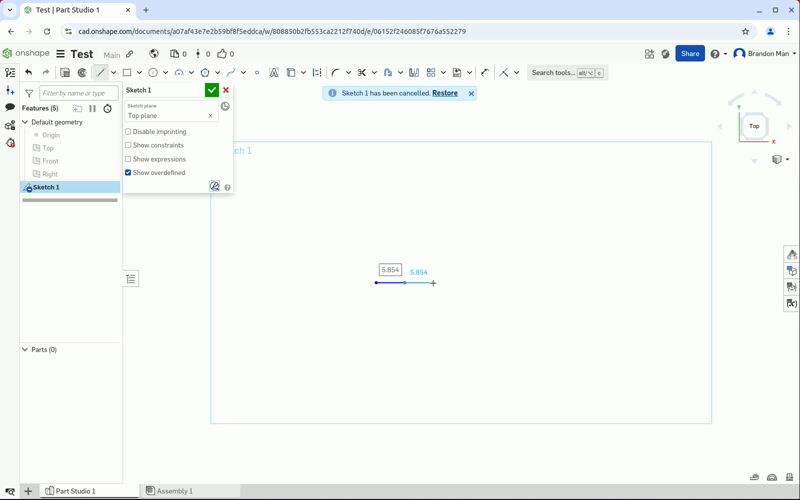
key_down(shift)
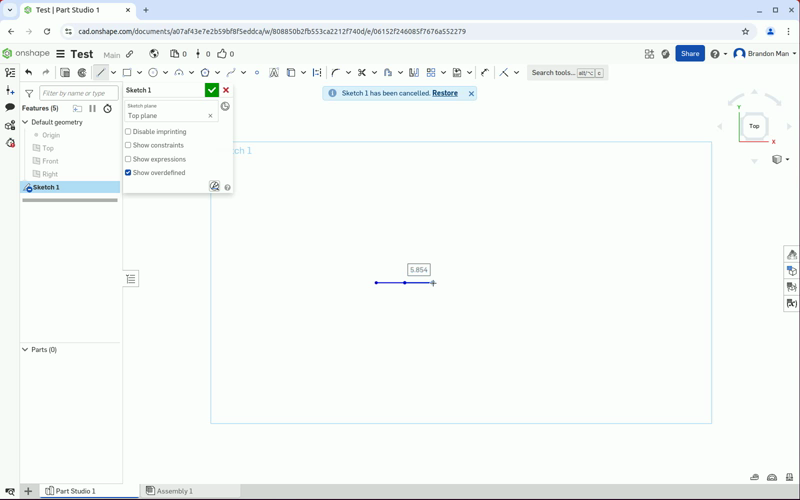
mouse_move(463, 282)
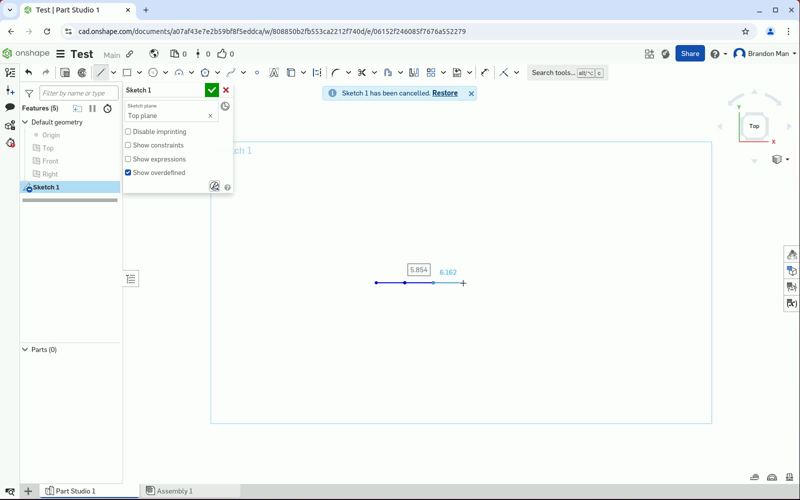
mouse_move(460, 282)
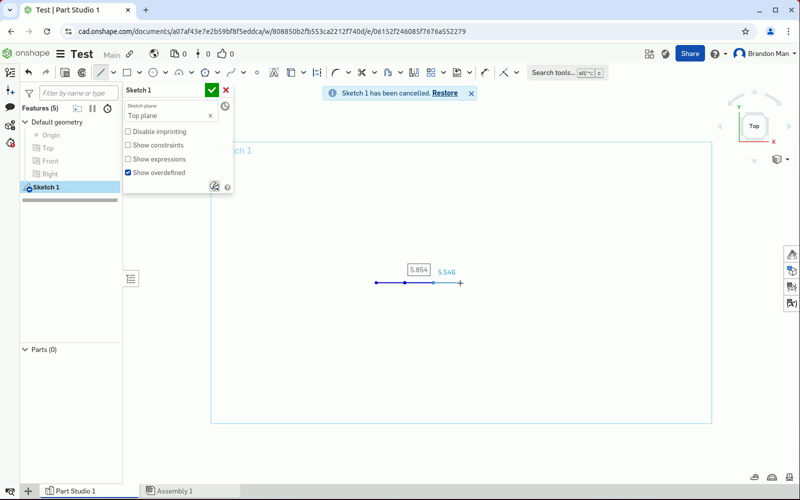
click(460, 282)
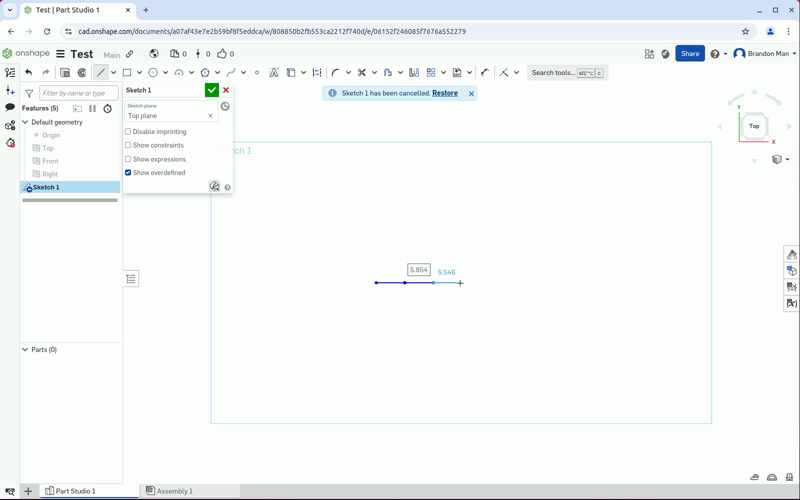
key_up(shift)
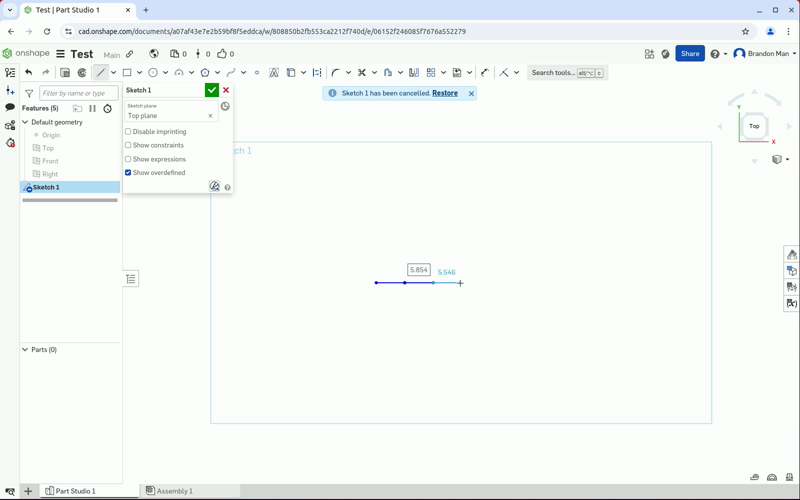
key_down(shift)
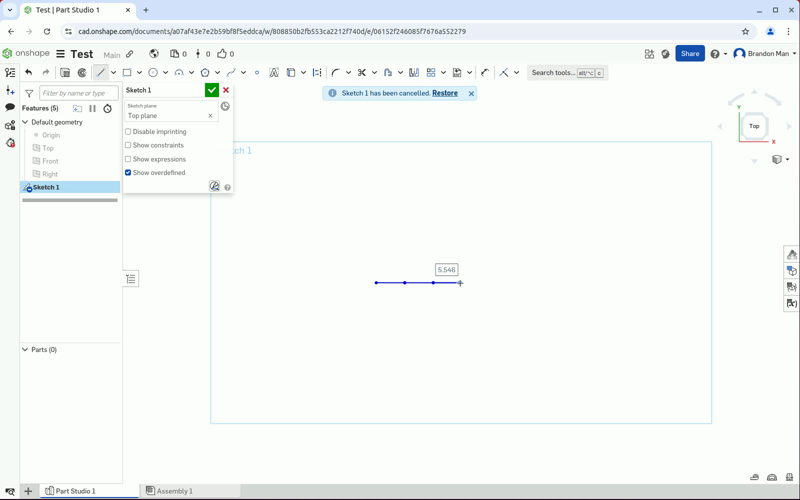
mouse_move(460, 170)
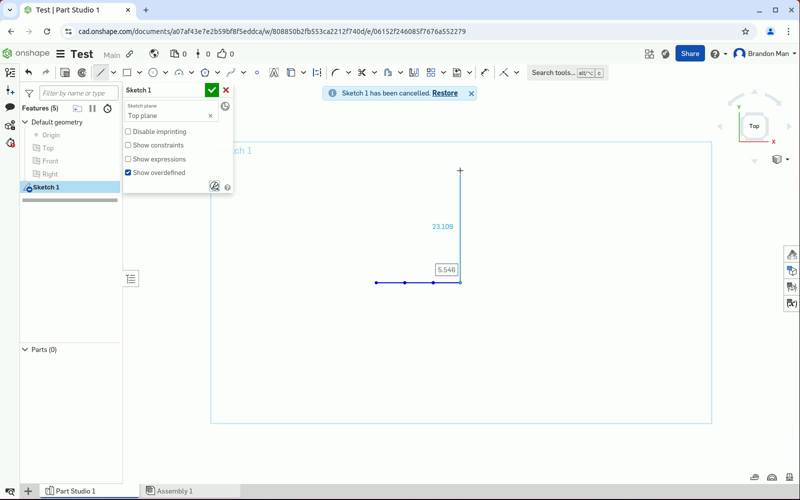
click(460, 170)
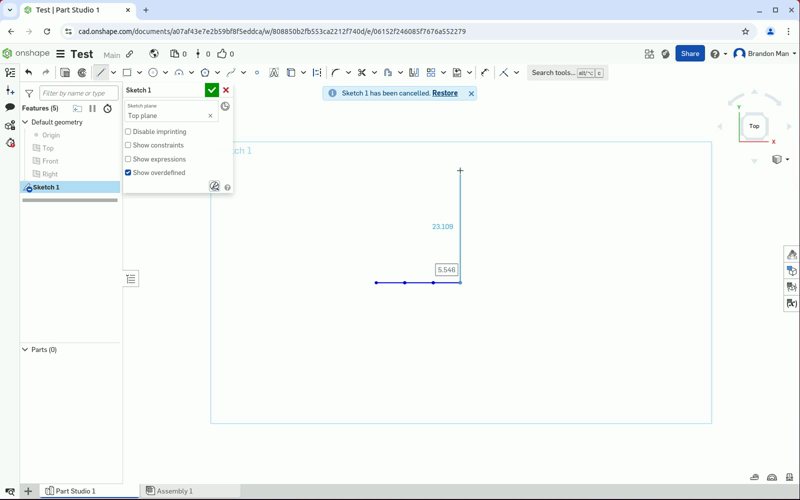
key_up(shift)
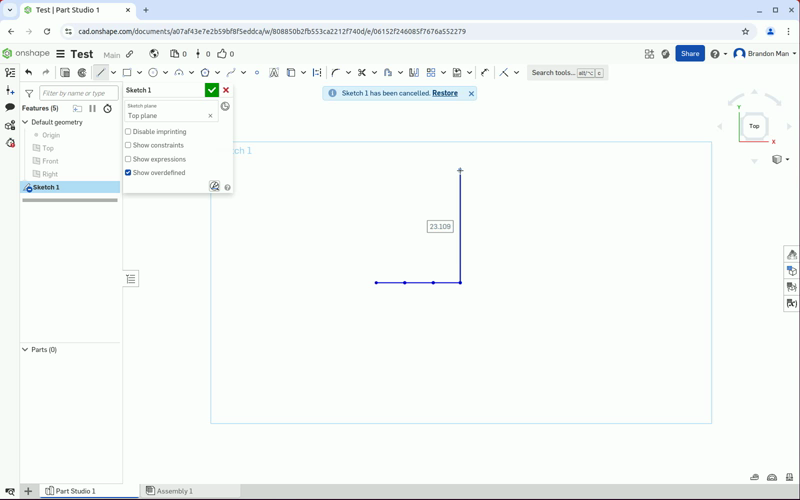
key_down(shift)
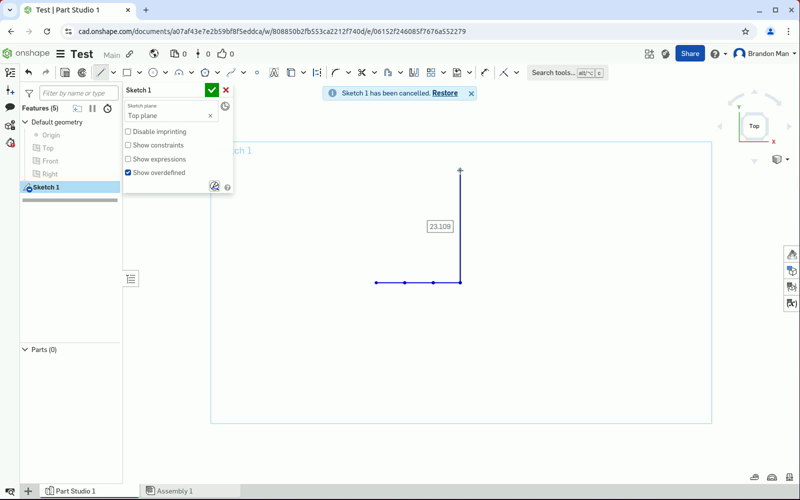
mouse_move(376, 170)
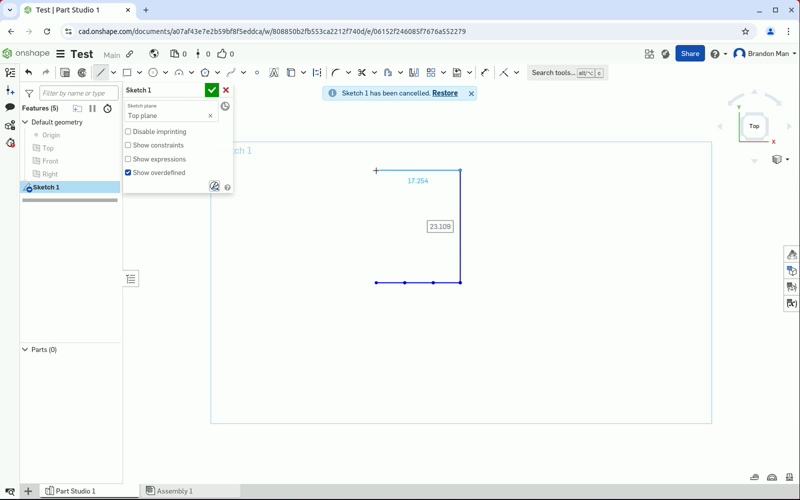
click(376, 170)
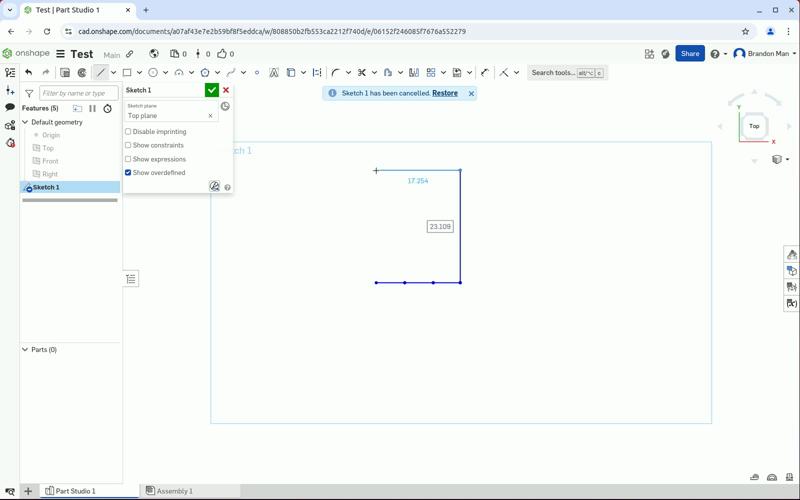
key_up(shift)
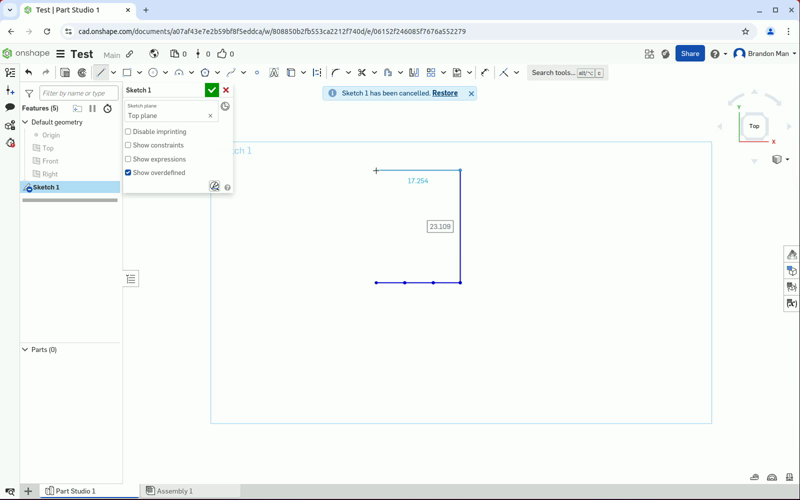
key_down(shift)
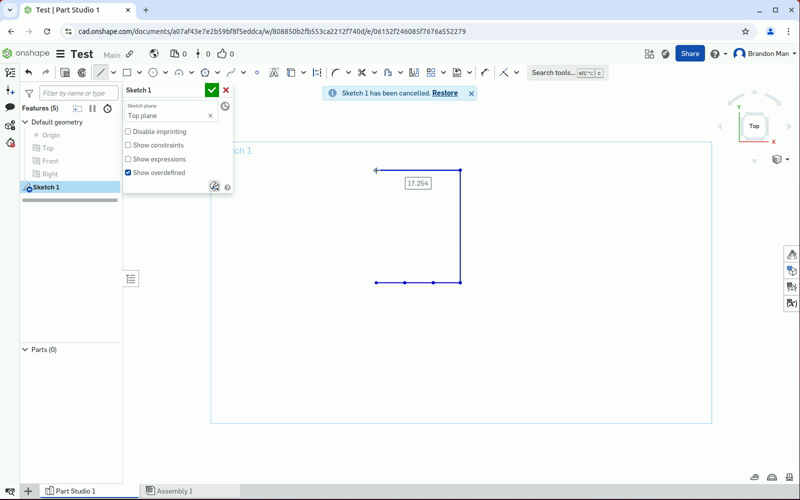
mouse_move(376, 282)
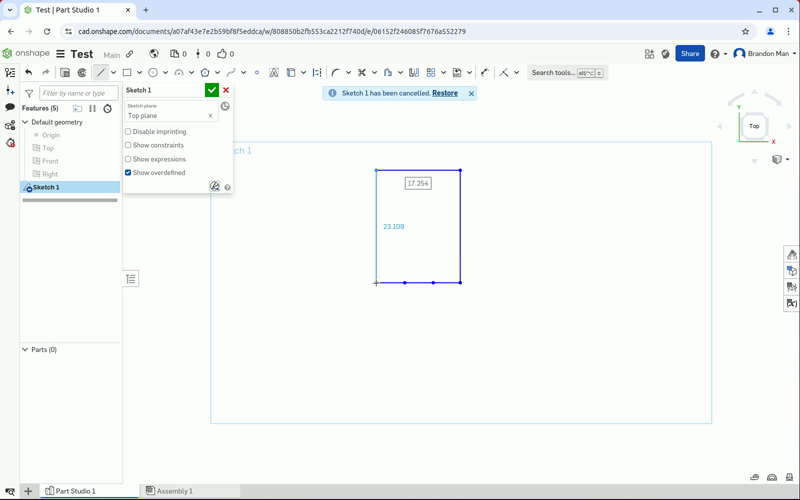
key_up(shift)
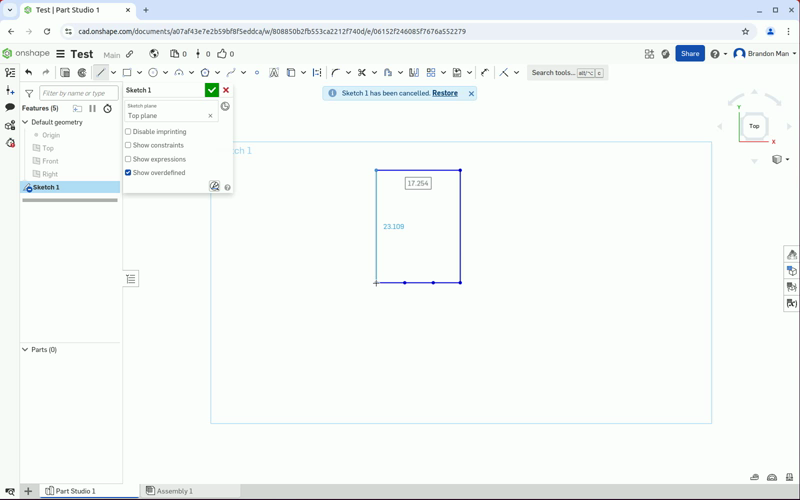
click(376, 282)
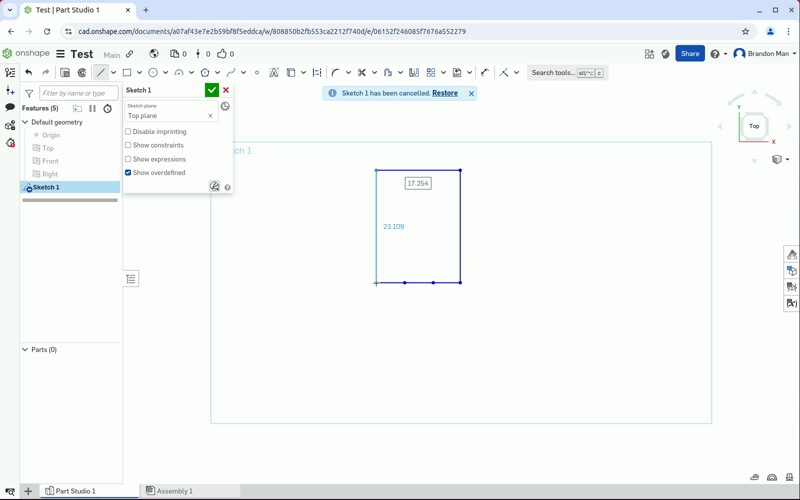
key(esc)
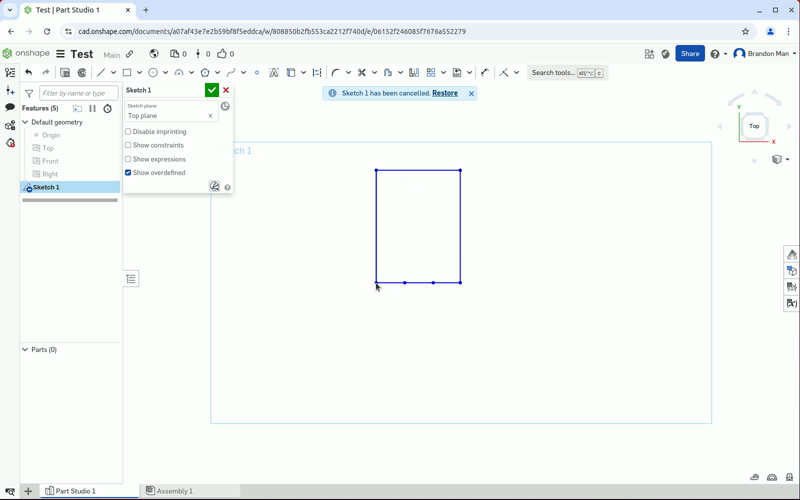
mouse_move(425, 273)
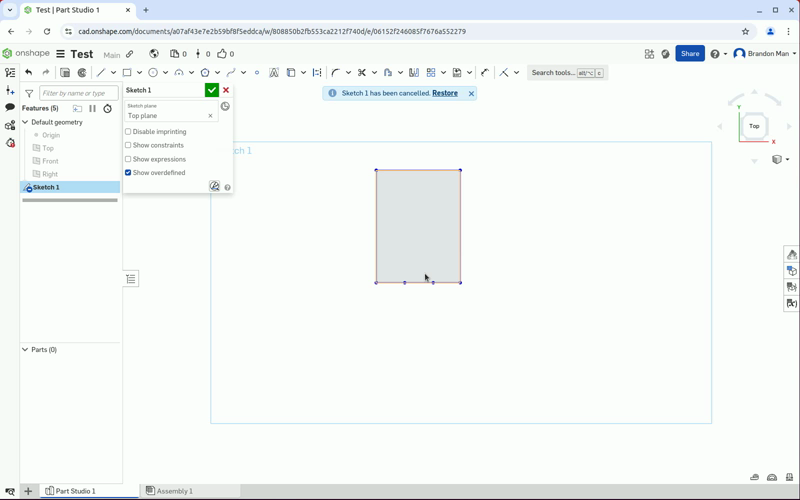
click(425, 273)
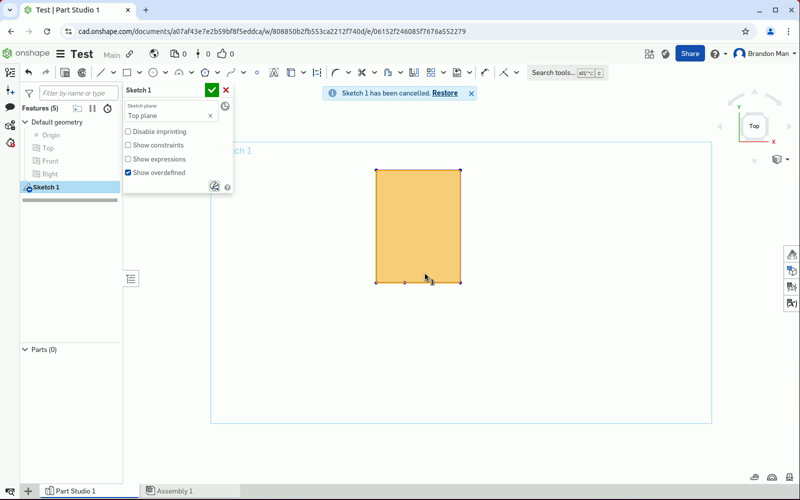
mouse_move(73, 352)
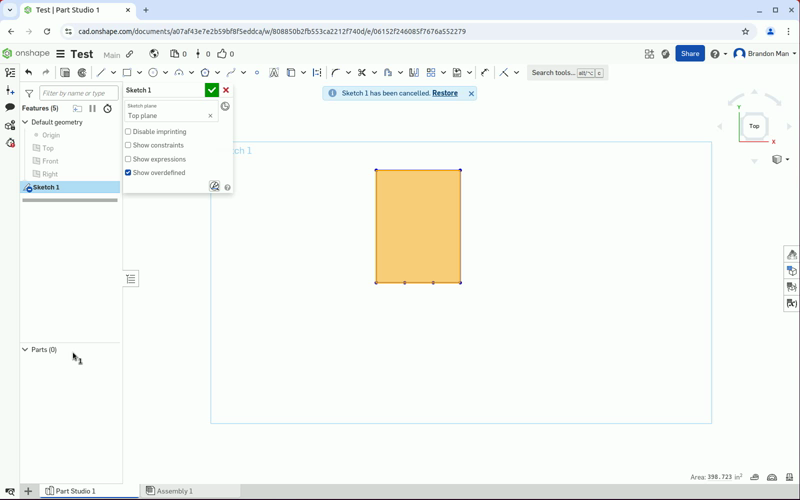
key(shift+y)
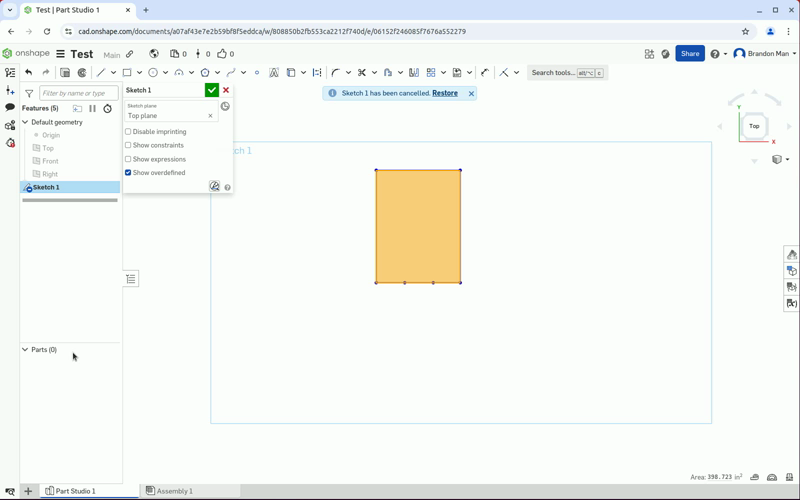
key(shift+e)
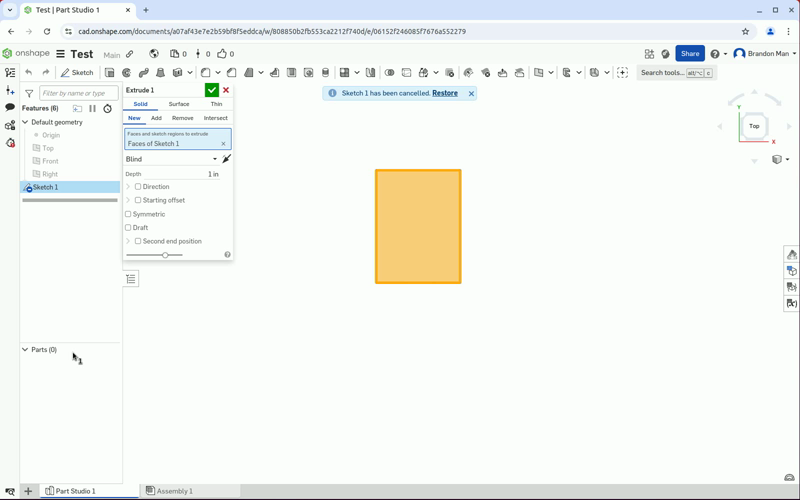
mouse_move(143, 106)
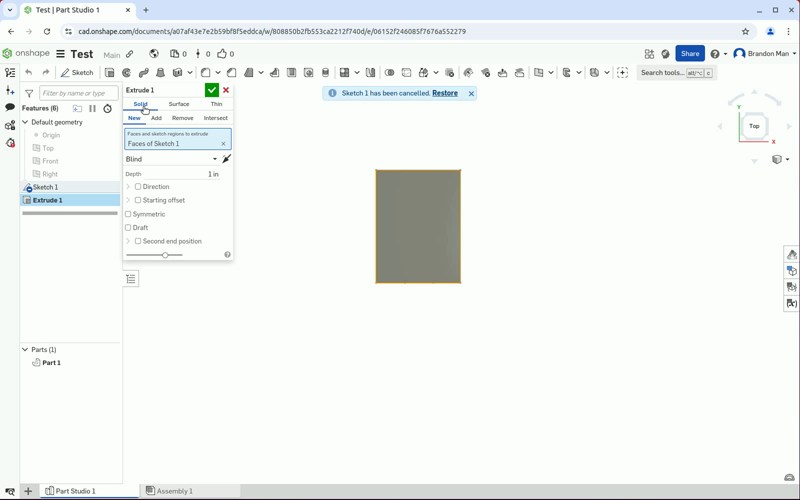
click(143, 106)
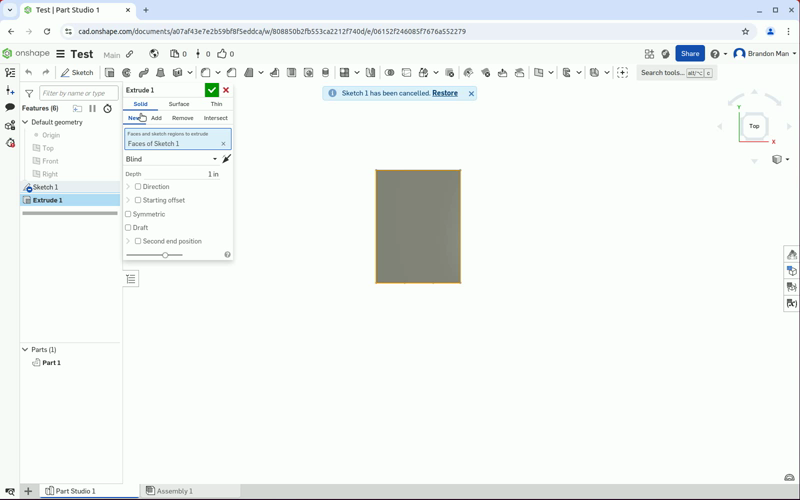
mouse_move(137, 120)
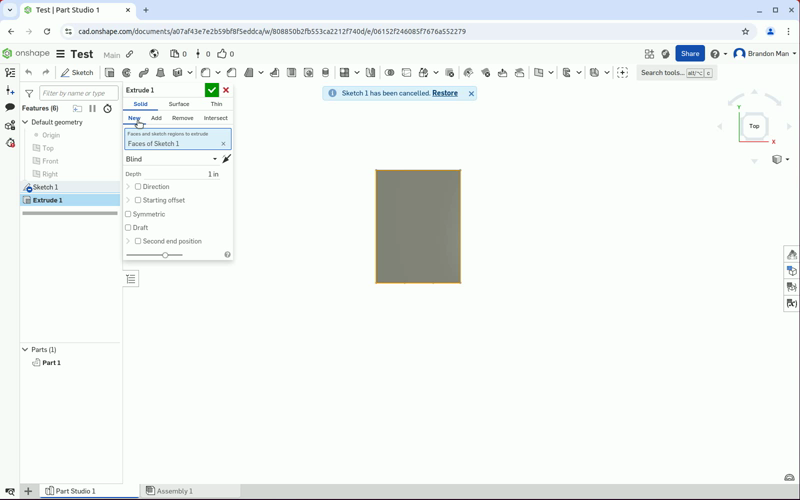
click(137, 120)
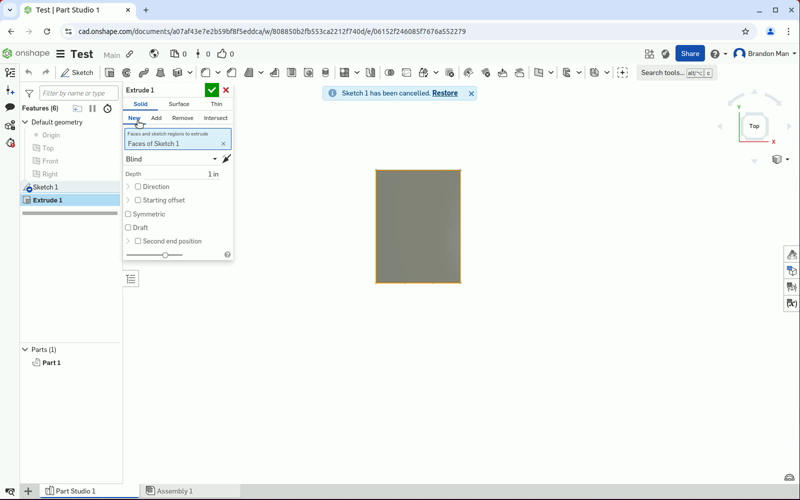
key(tab, 4)
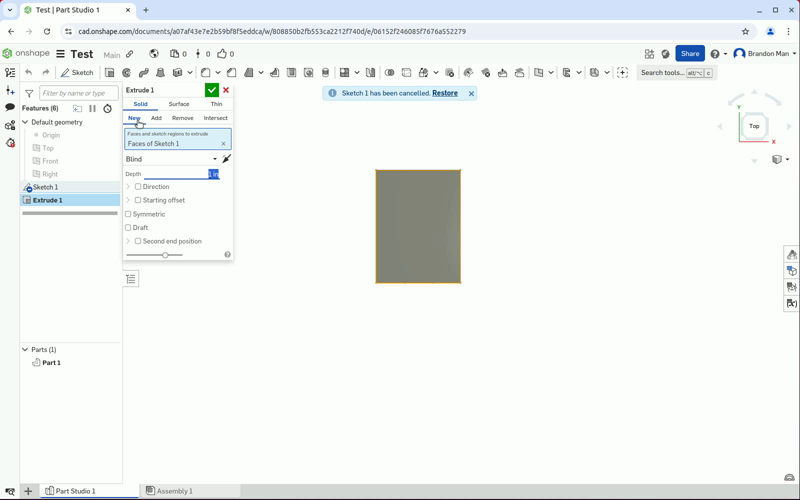
text(5.777)
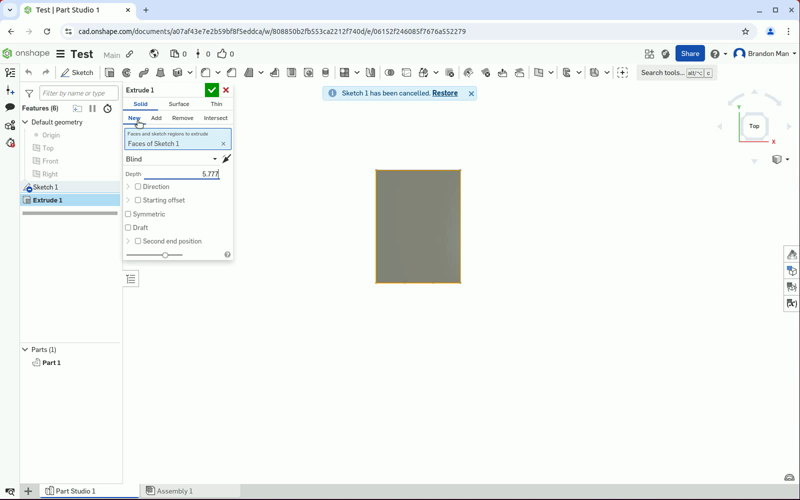
key(enter)
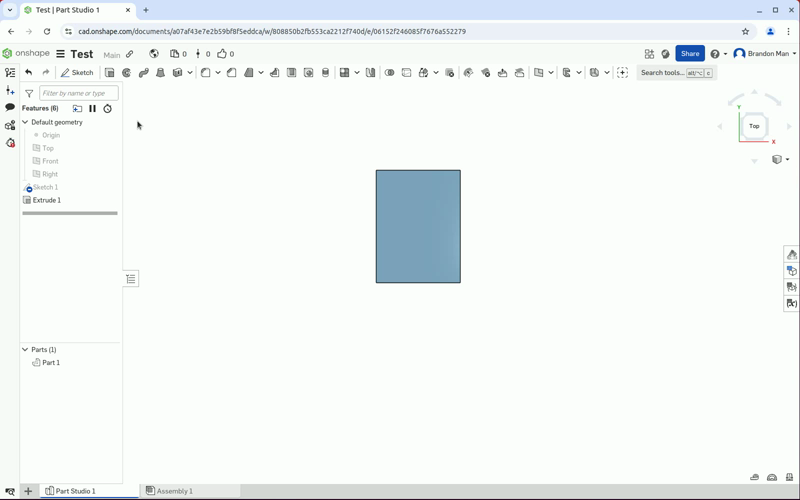
key(shift+h)
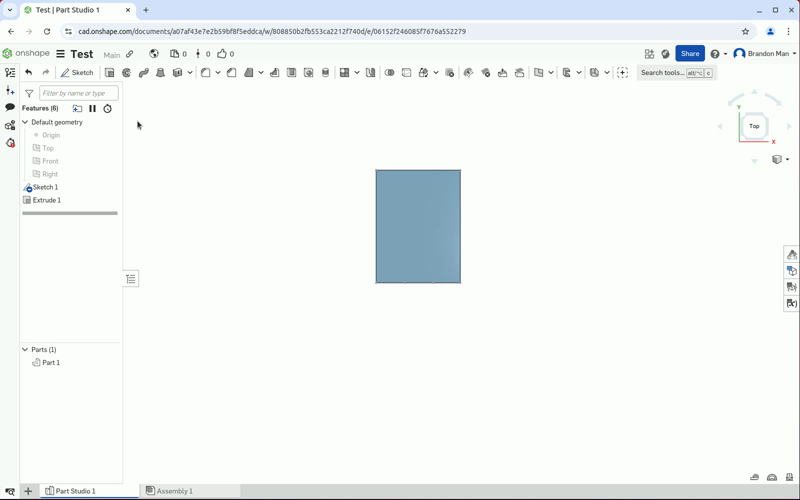
key(shift+h)
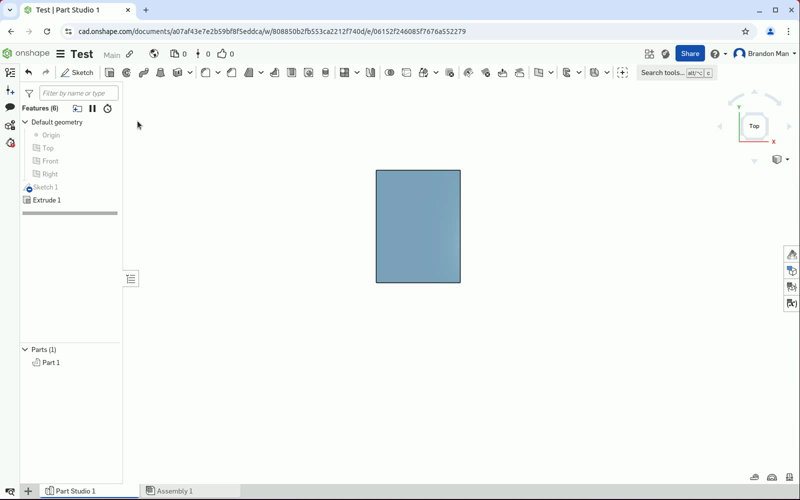
mouse_move(73, 189)
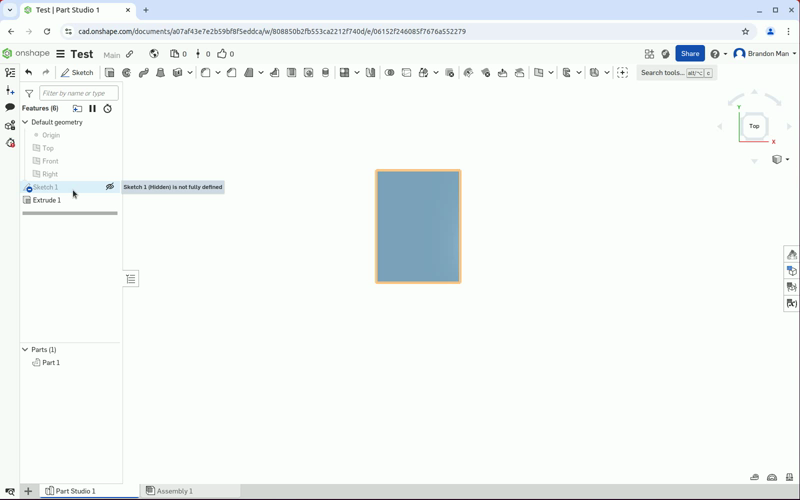
click(73, 189)
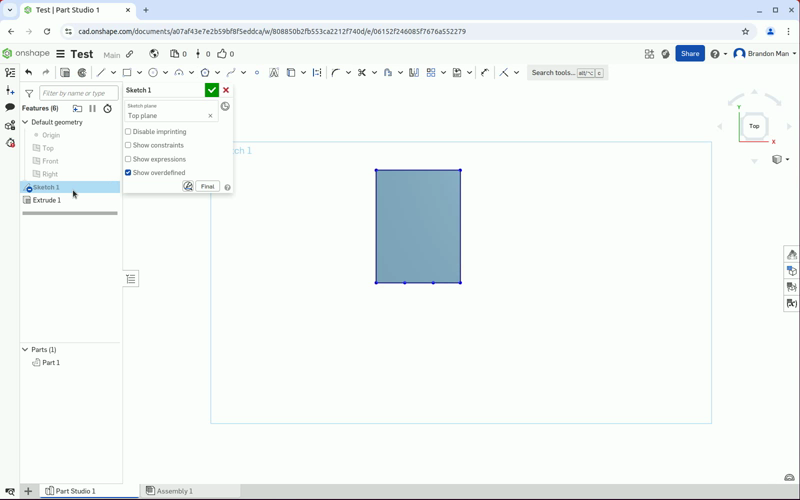
mouse_move(229, 92)
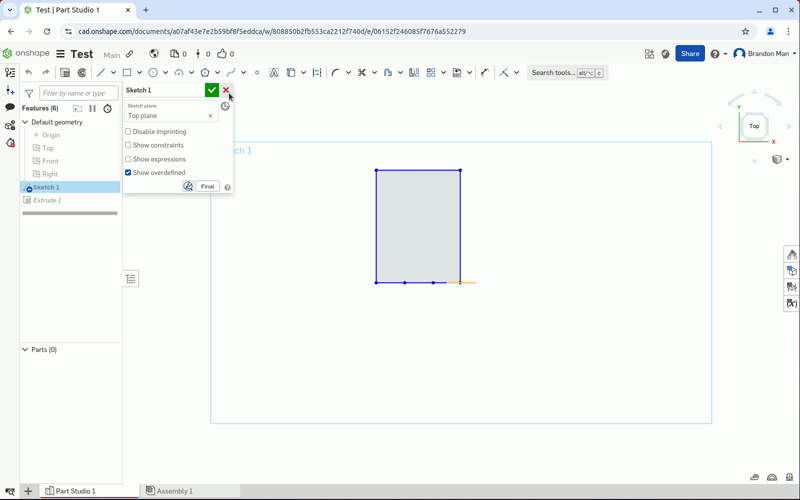
click(229, 92)
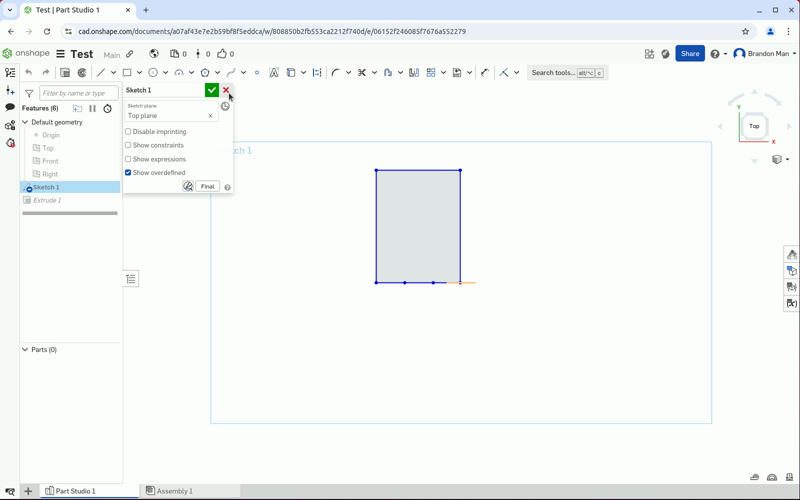
key(shift+s)
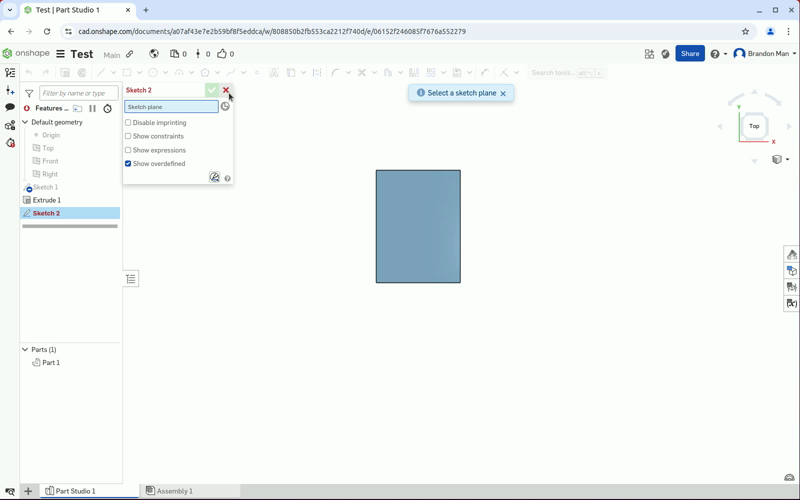
mouse_move(73, 150)
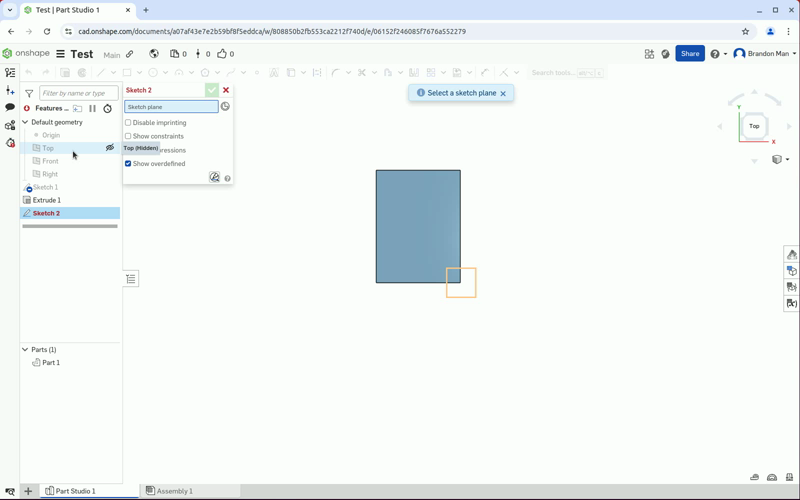
click(73, 150)
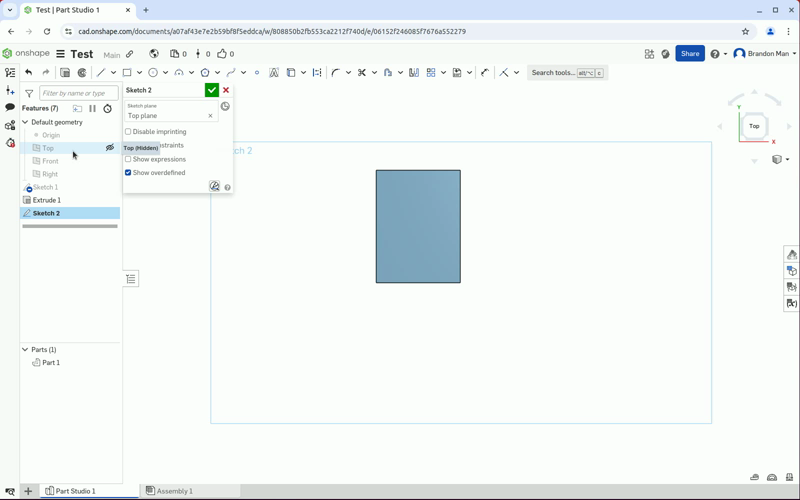
mouse_move(73, 352)
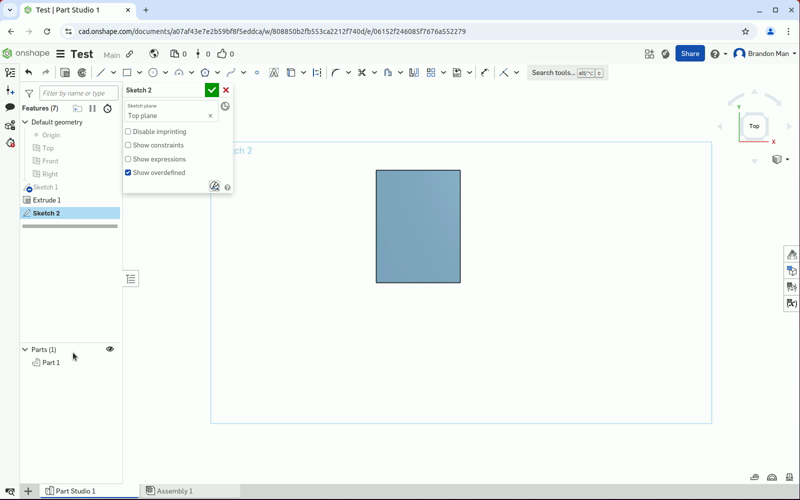
key(y)
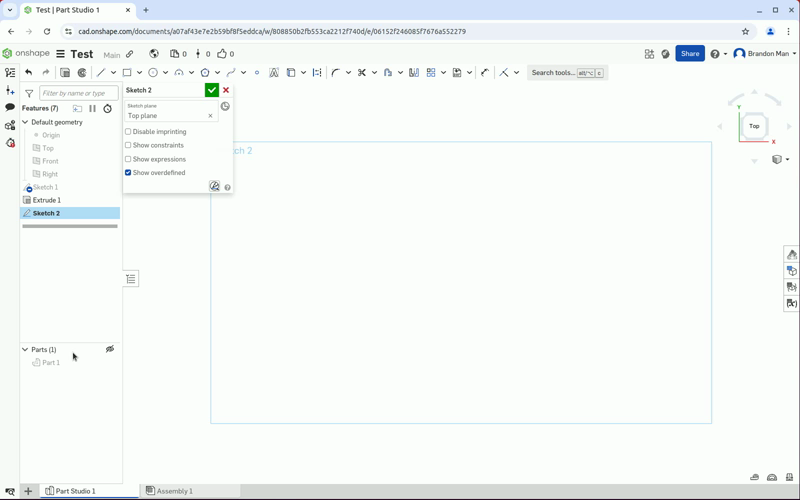
key(l)
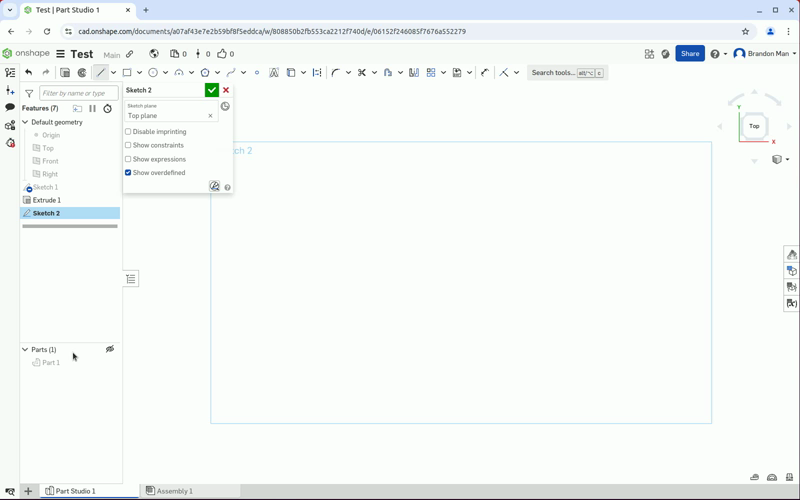
key_down(shift)
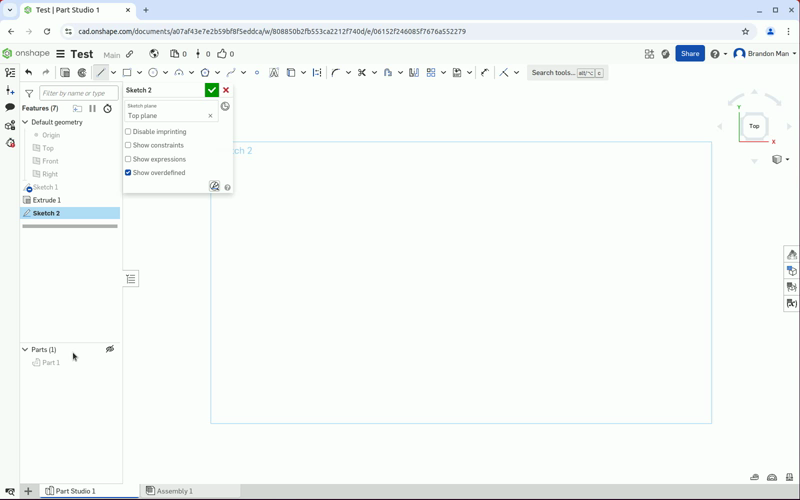
mouse_move(376, 314)
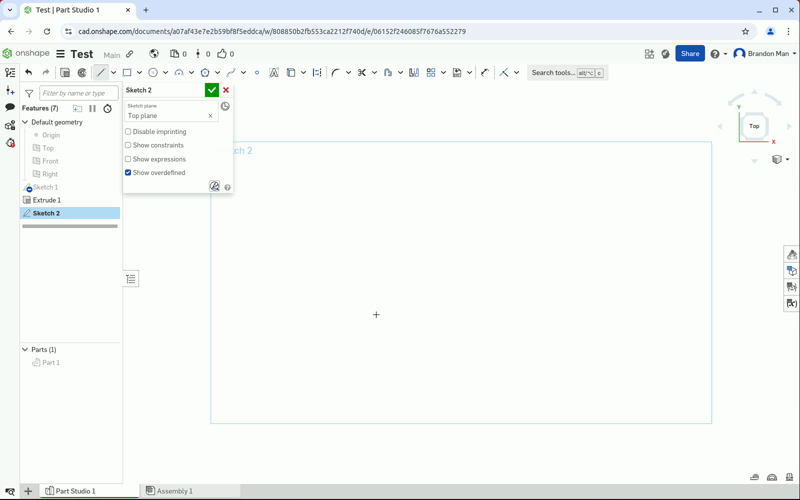
click(376, 314)
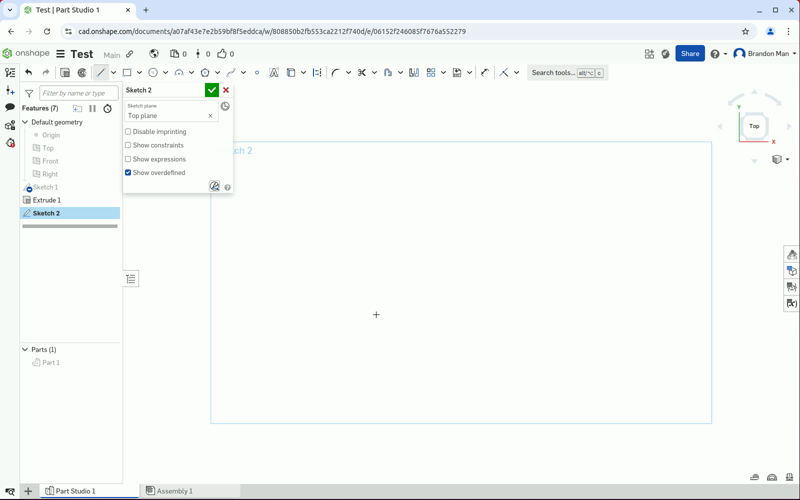
key_up(shift)
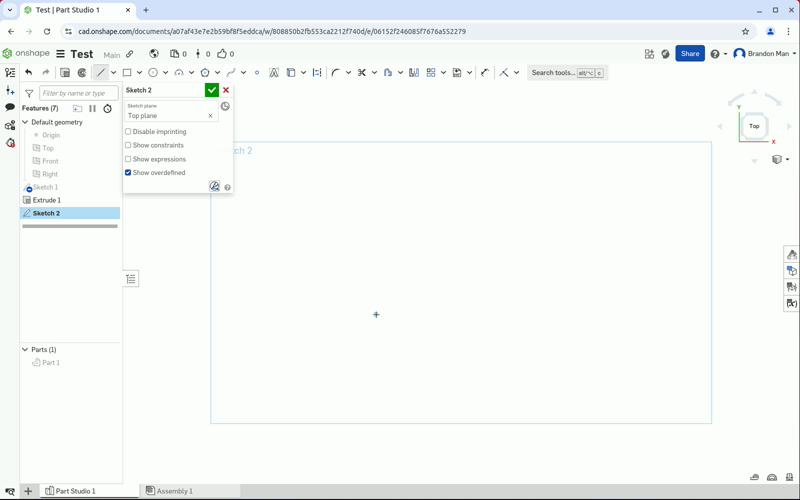
key_down(shift)
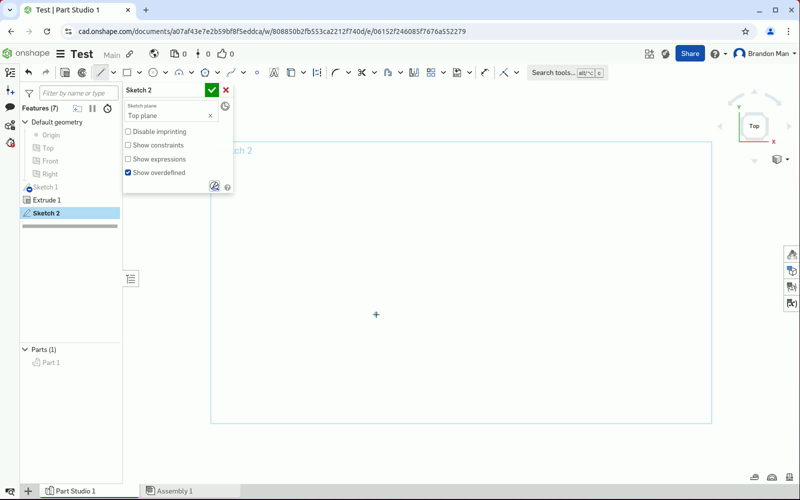
mouse_move(461, 314)
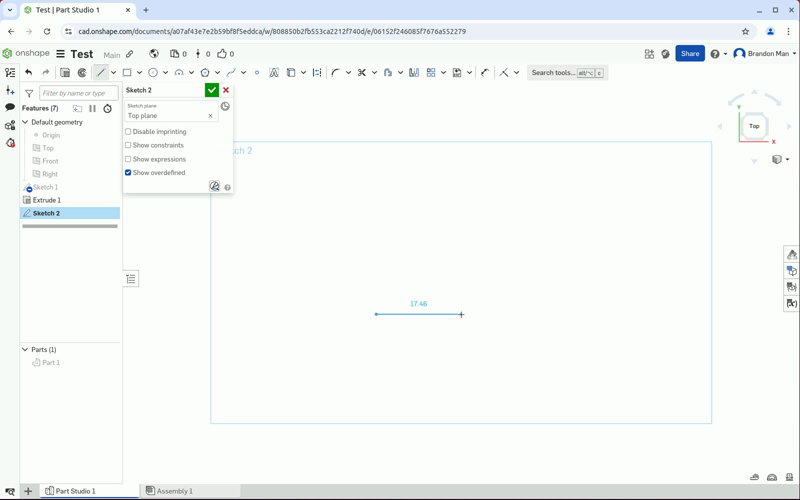
click(461, 314)
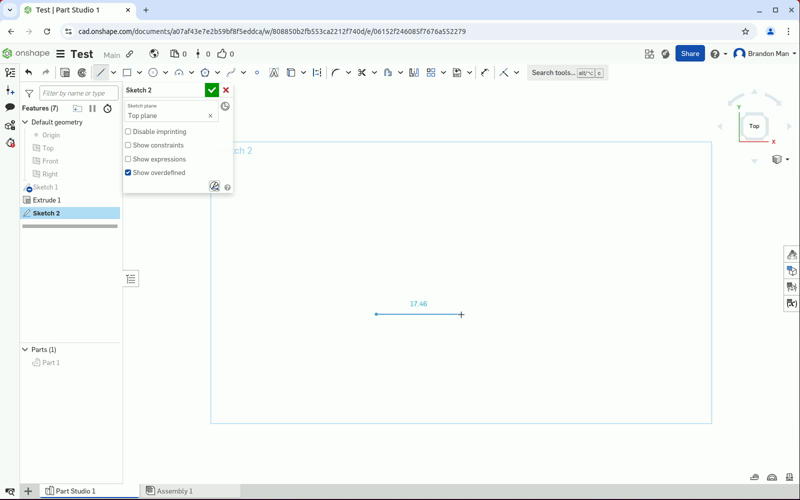
key_up(shift)
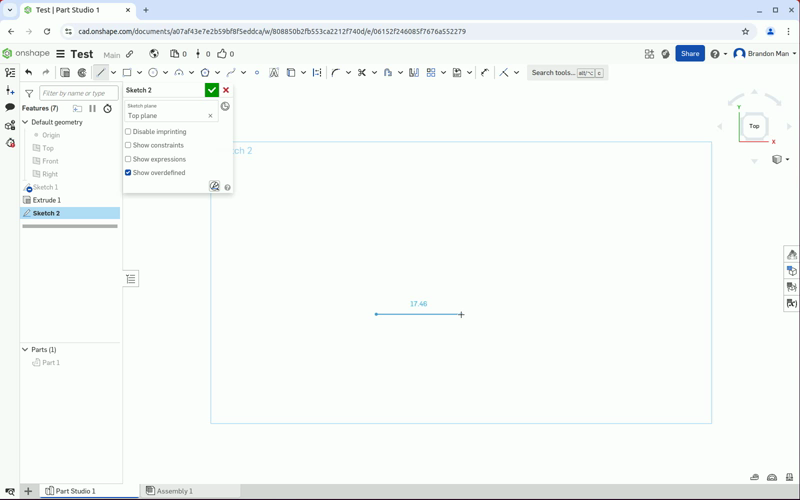
key_down(shift)
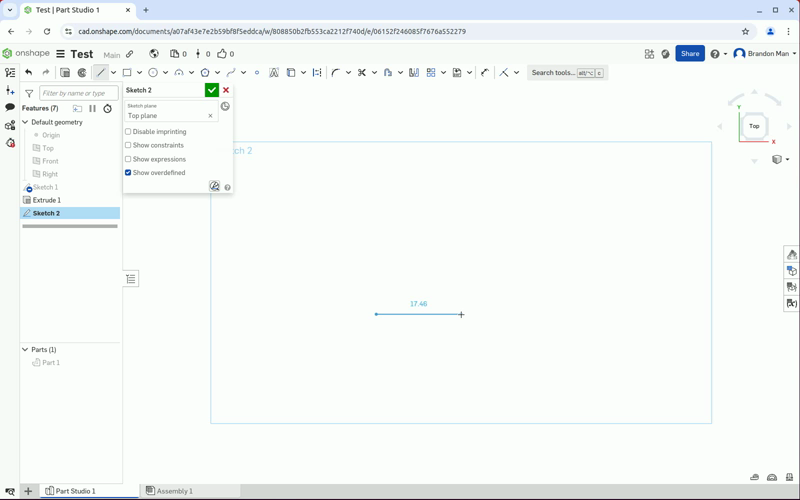
mouse_move(491, 314)
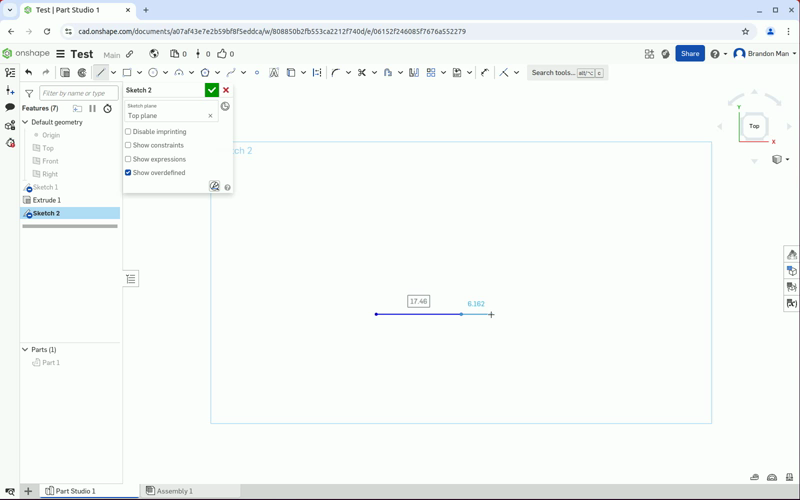
mouse_move(432, 283)
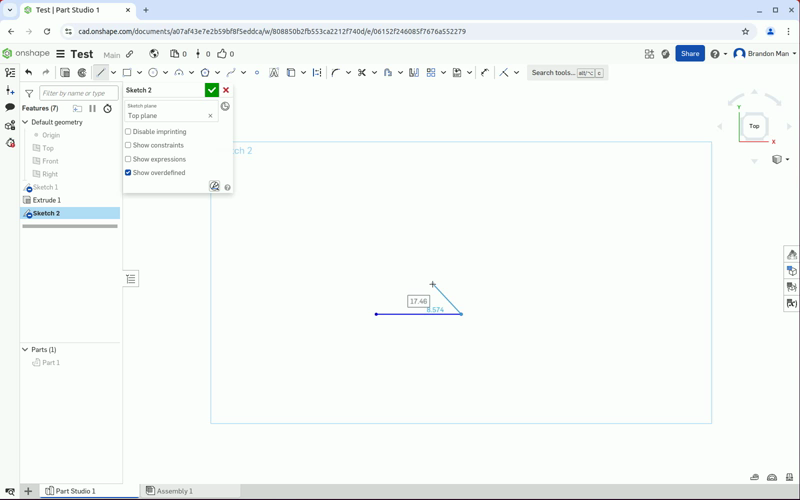
click(432, 283)
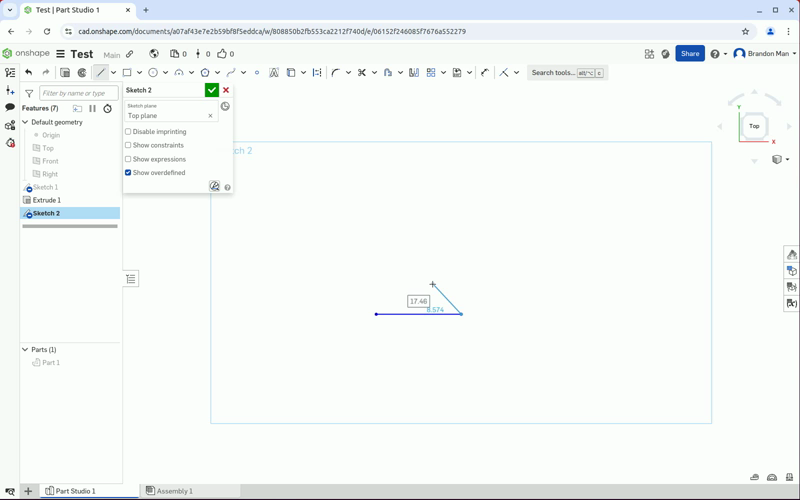
key_up(shift)
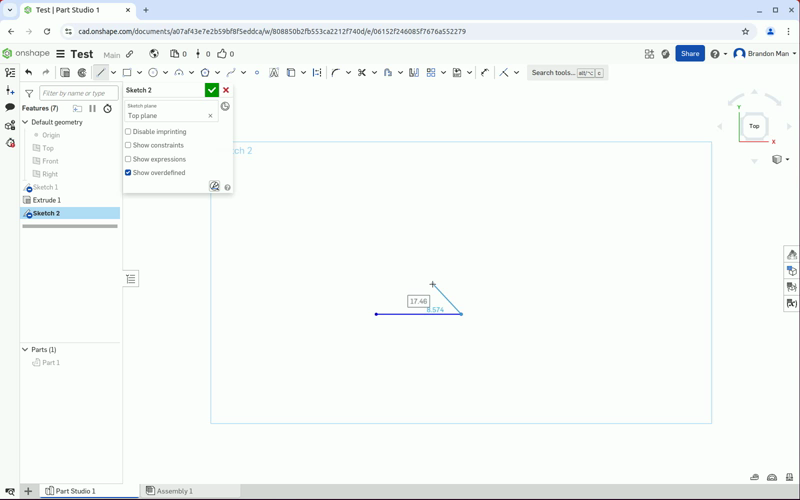
key_down(shift)
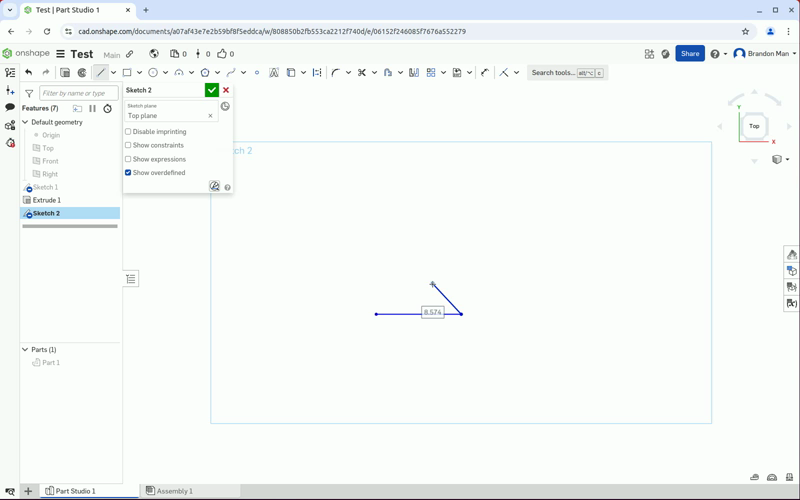
mouse_move(462, 283)
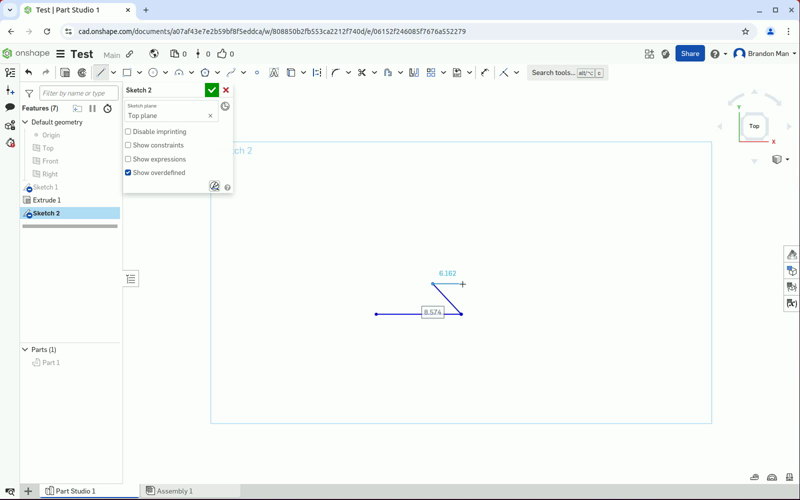
mouse_move(404, 283)
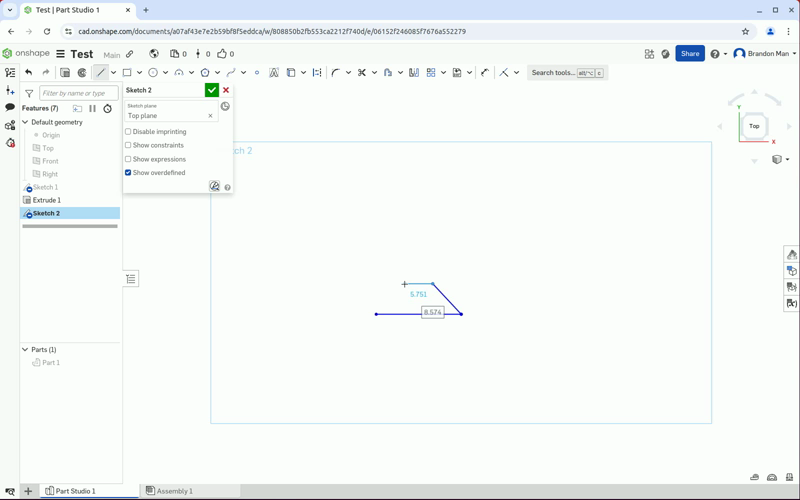
click(404, 283)
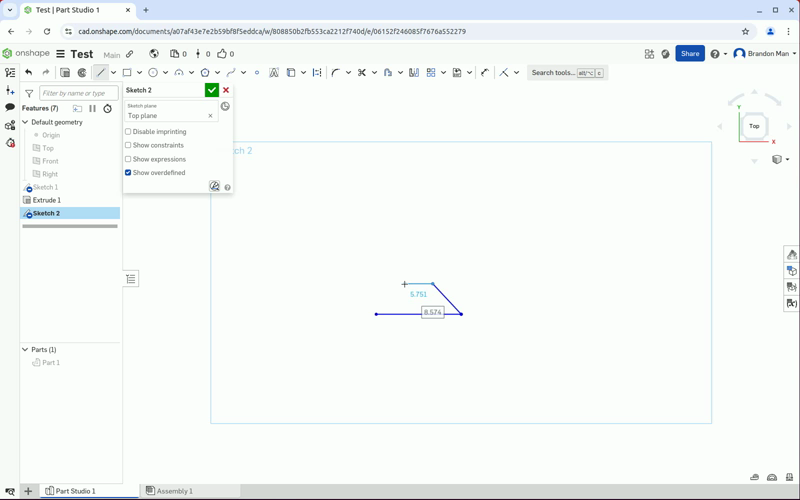
key_up(shift)
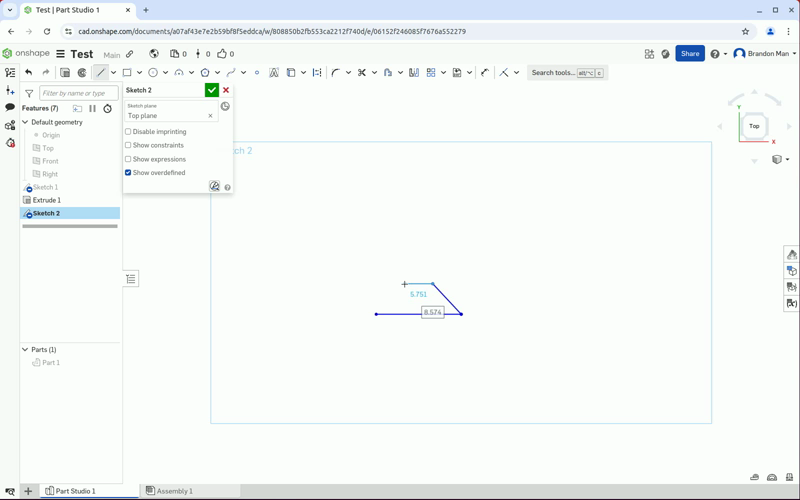
mouse_move(434, 283)
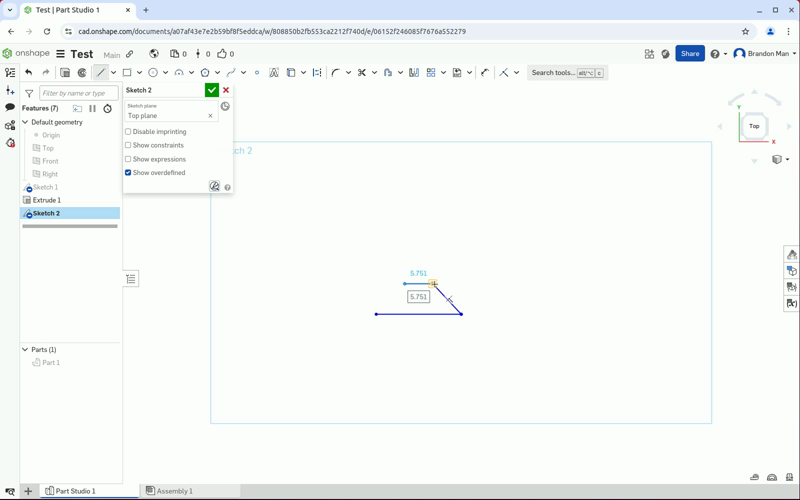
key_down(shift)
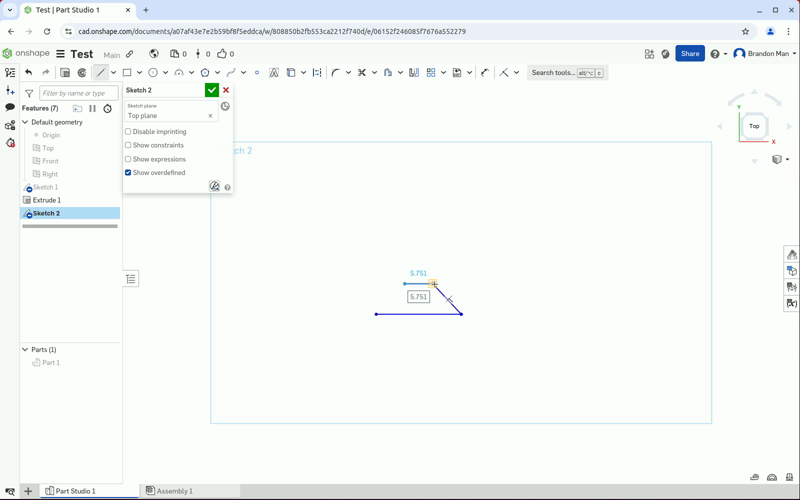
mouse_move(376, 314)
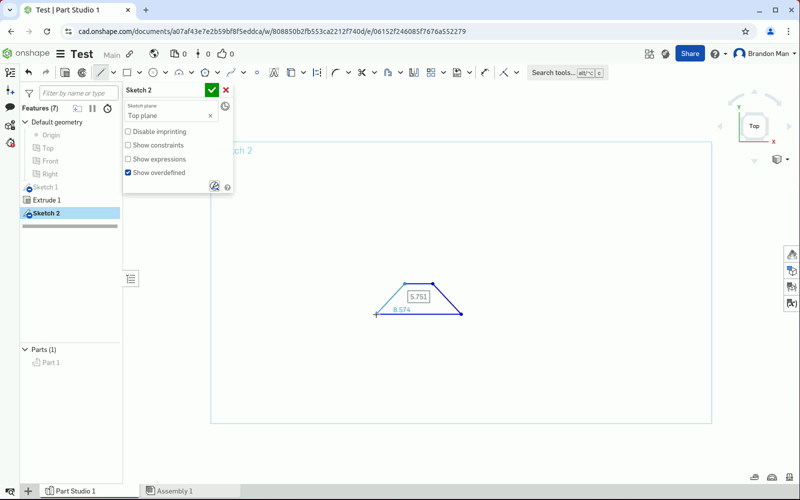
key_up(shift)
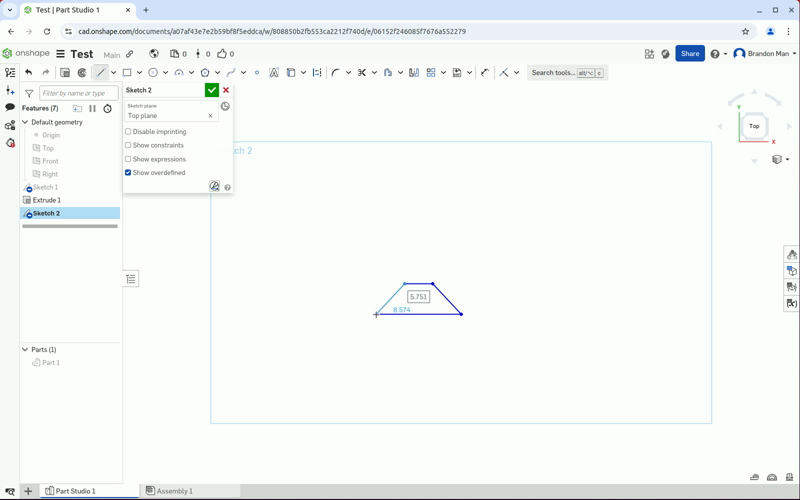
click(376, 314)
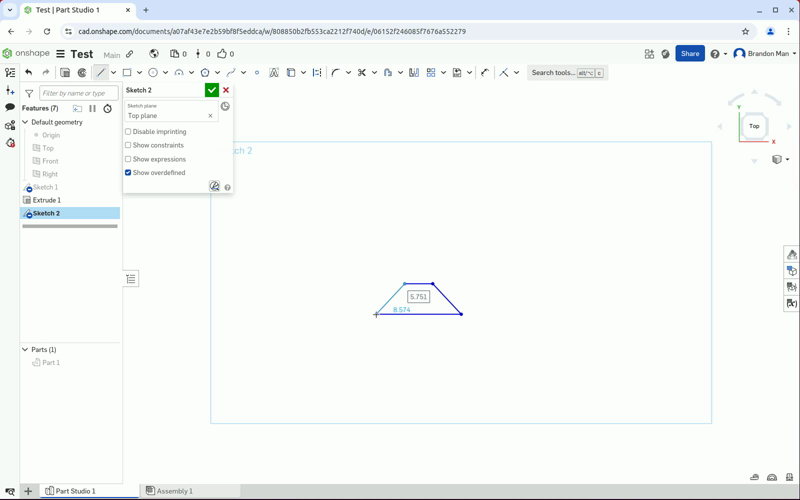
key(esc)
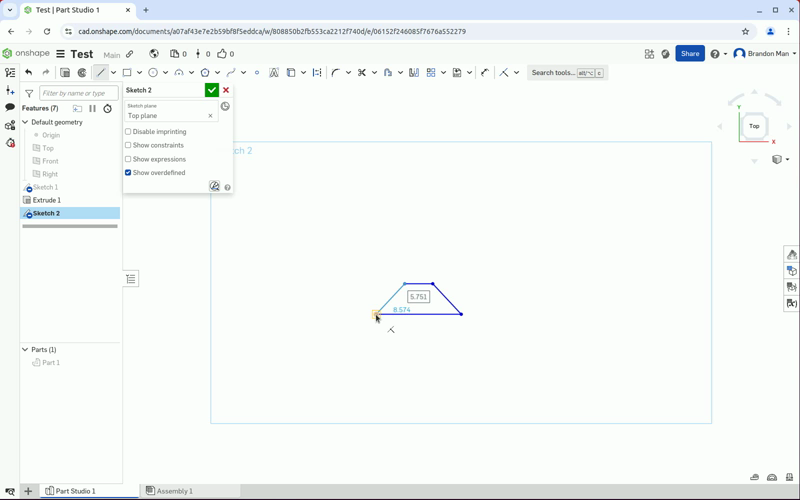
mouse_move(446, 306)
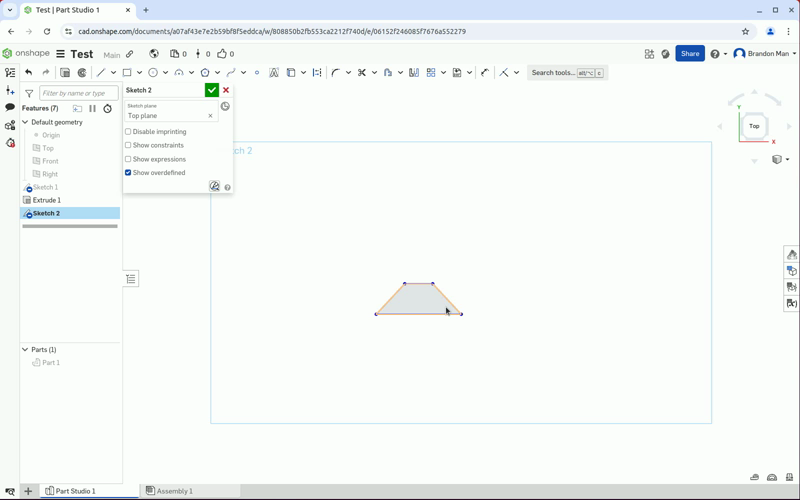
scroll(6)
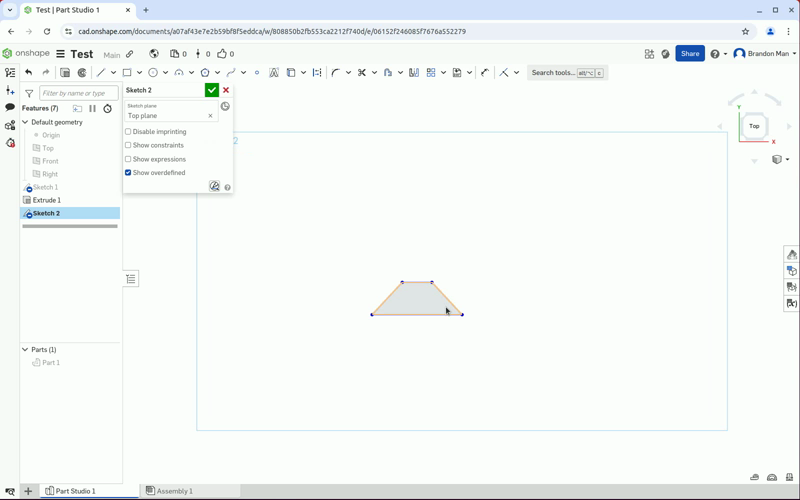
scroll(6)
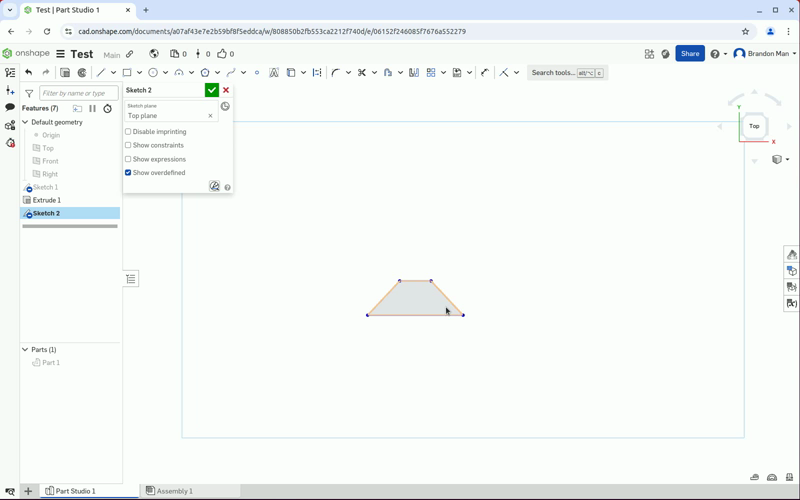
scroll(6)
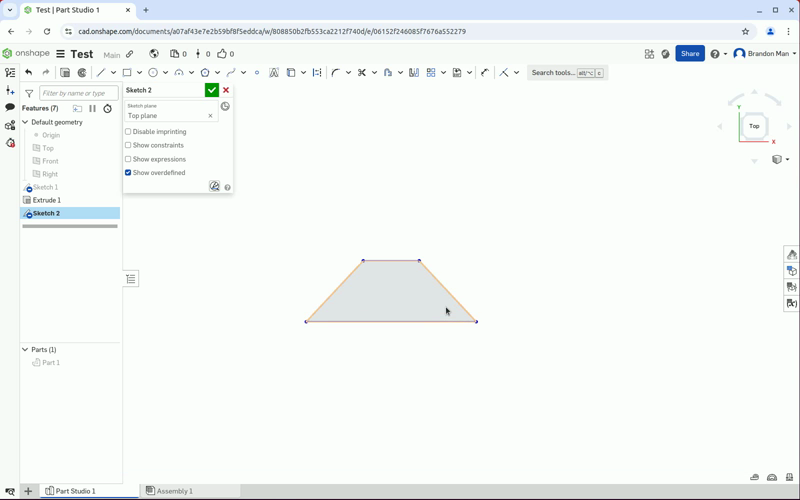
scroll(6)
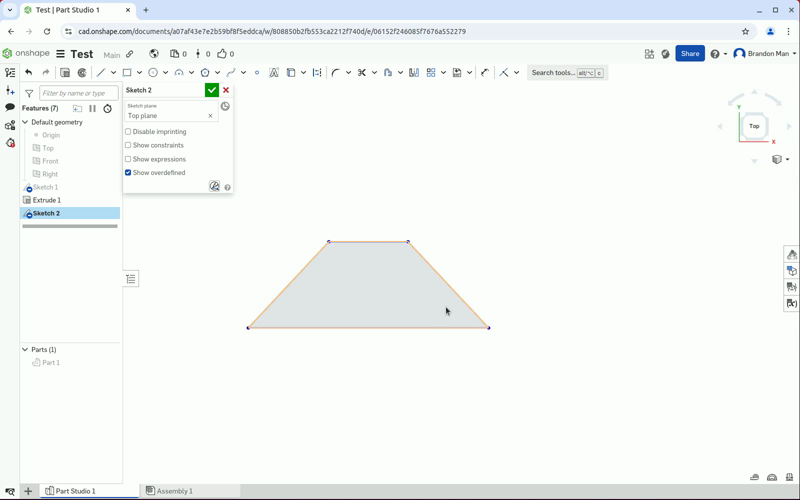
scroll(6)
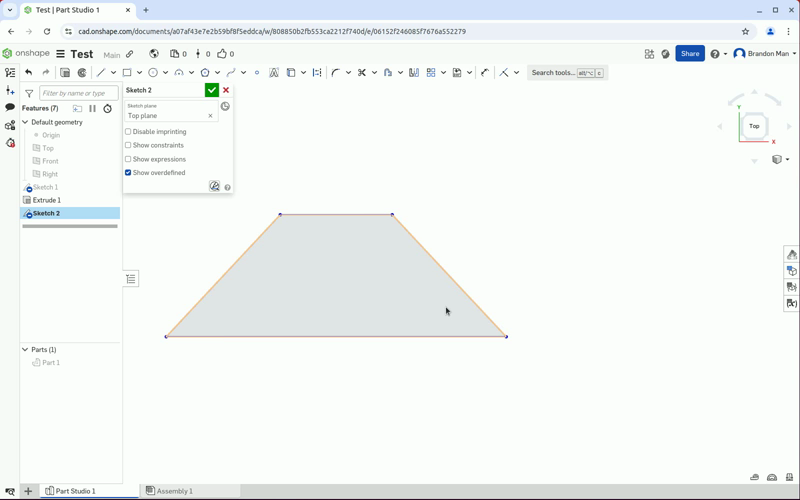
scroll(6)
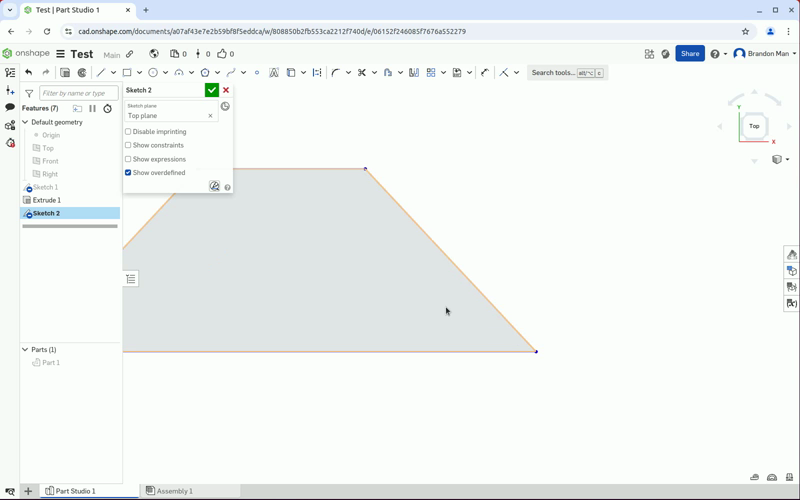
scroll(6)
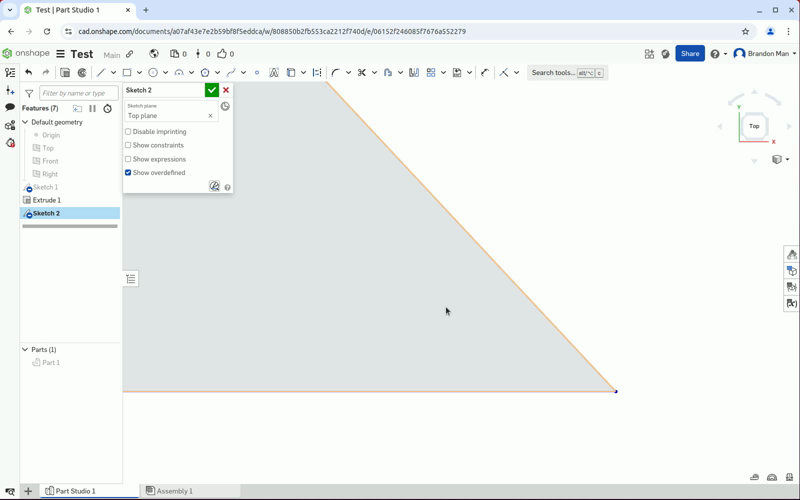
click(446, 306)
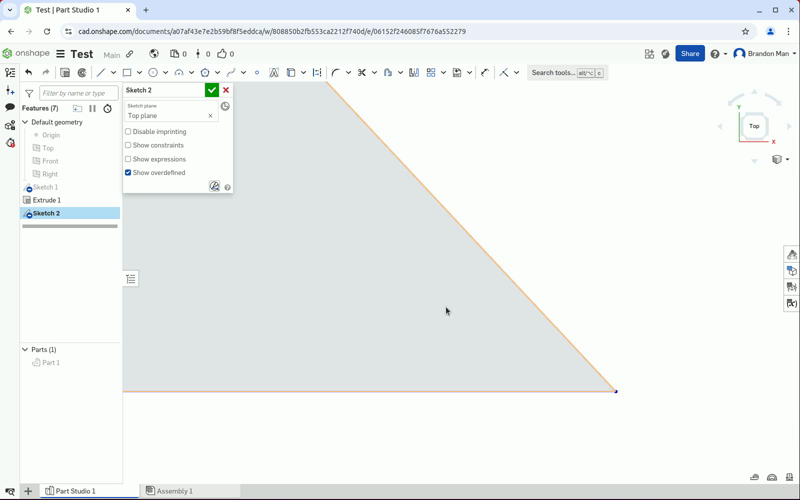
scroll(-6)
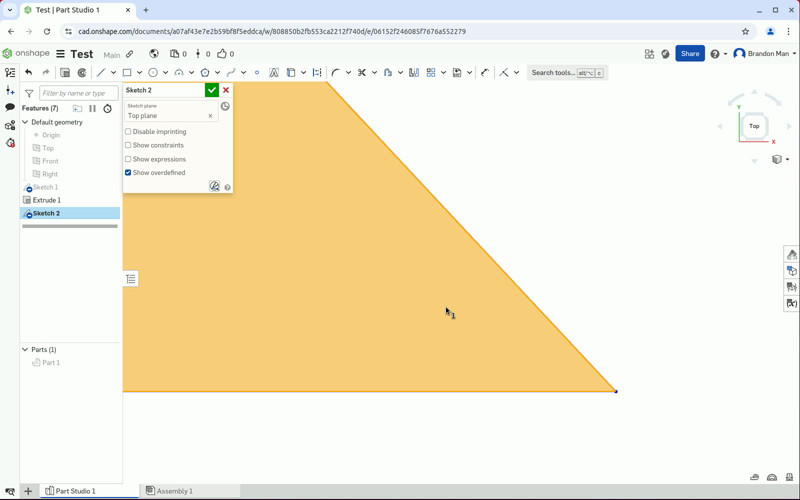
scroll(-6)
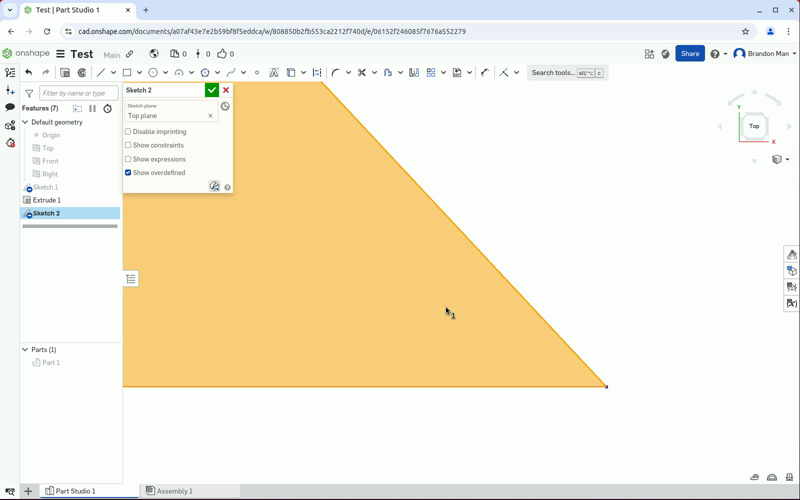
scroll(-6)
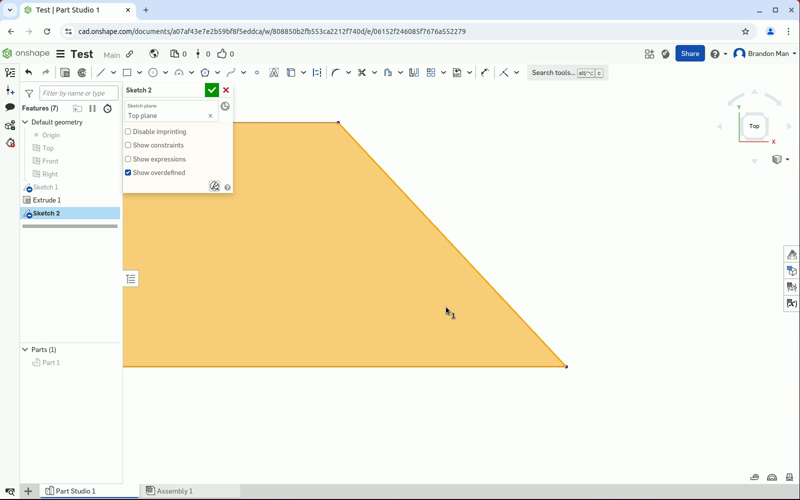
scroll(-6)
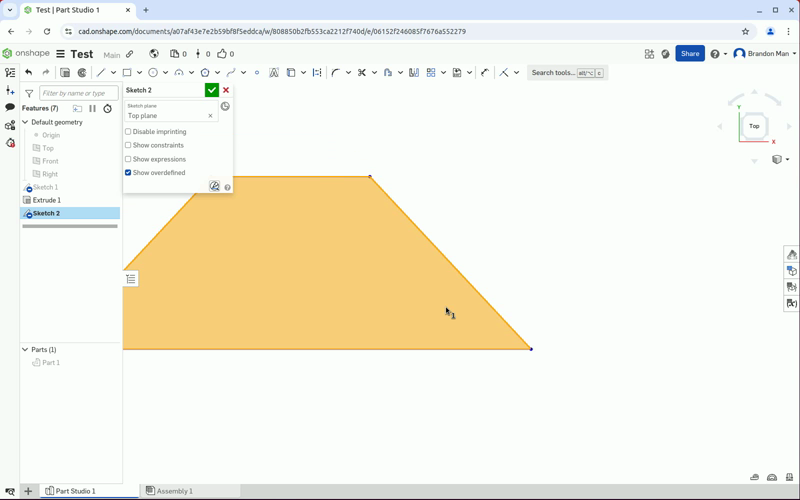
scroll(-6)
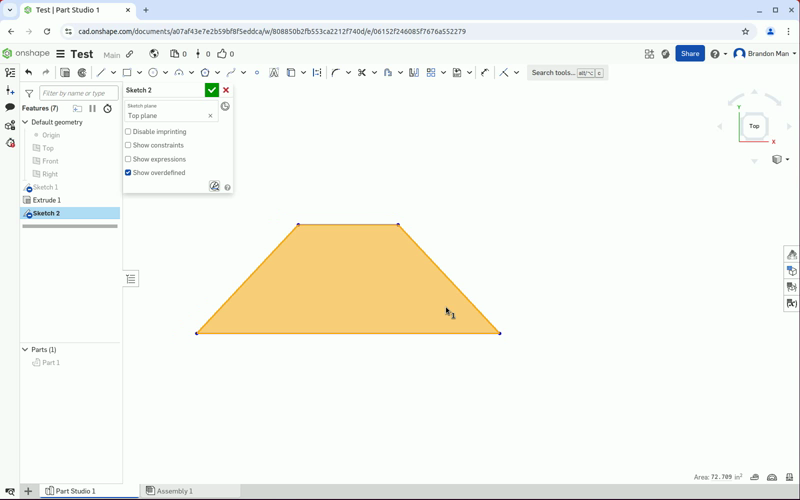
scroll(-6)
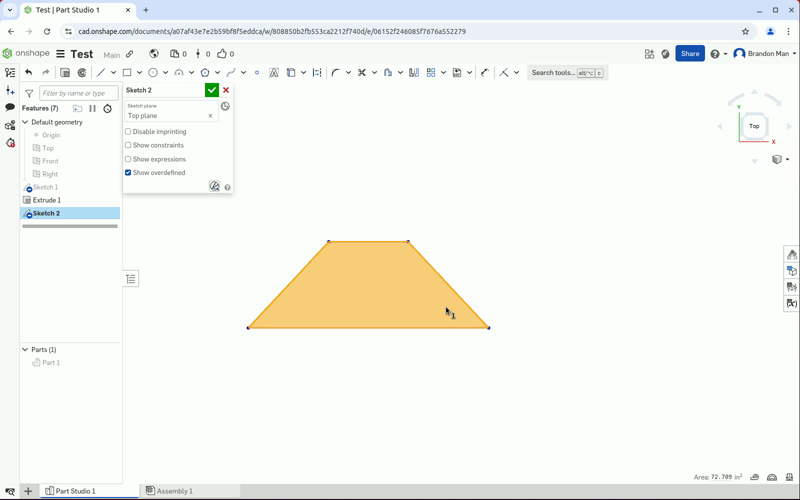
scroll(-6)
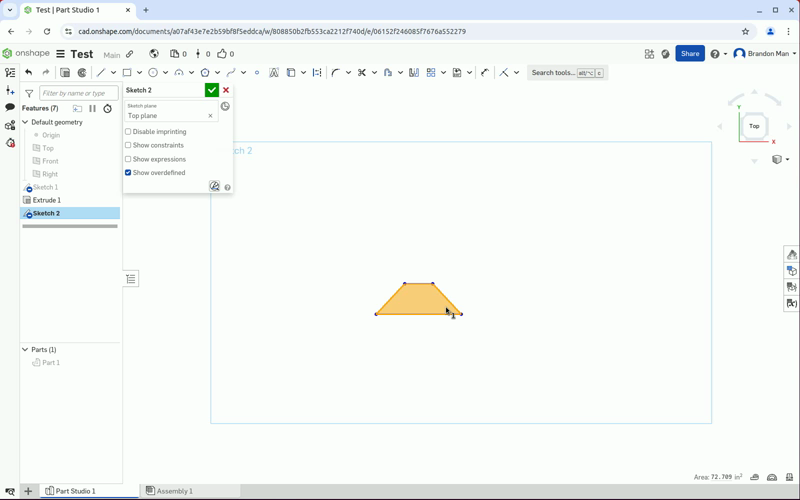
mouse_move(73, 352)
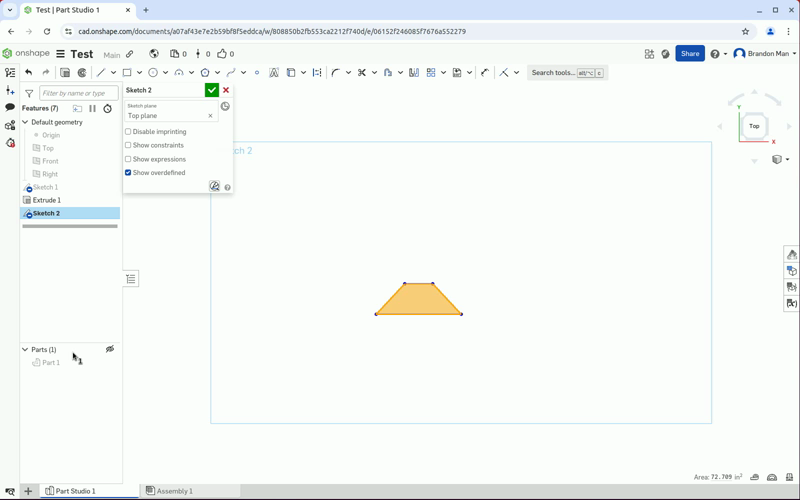
key(shift+y)
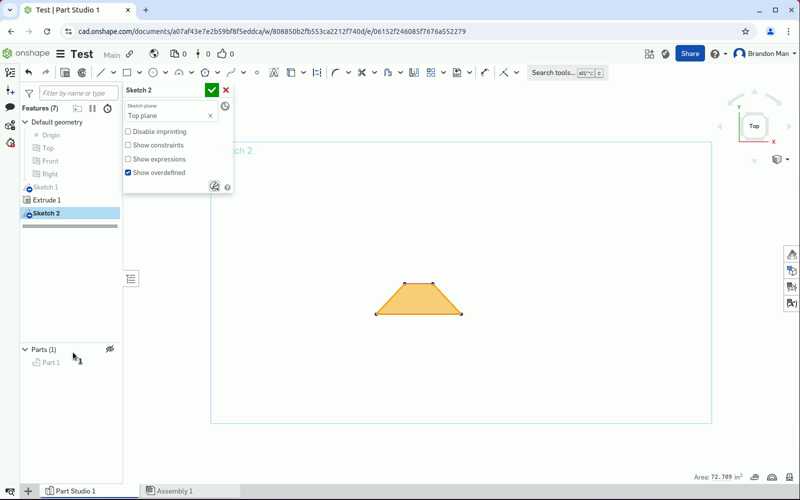
key(shift+e)
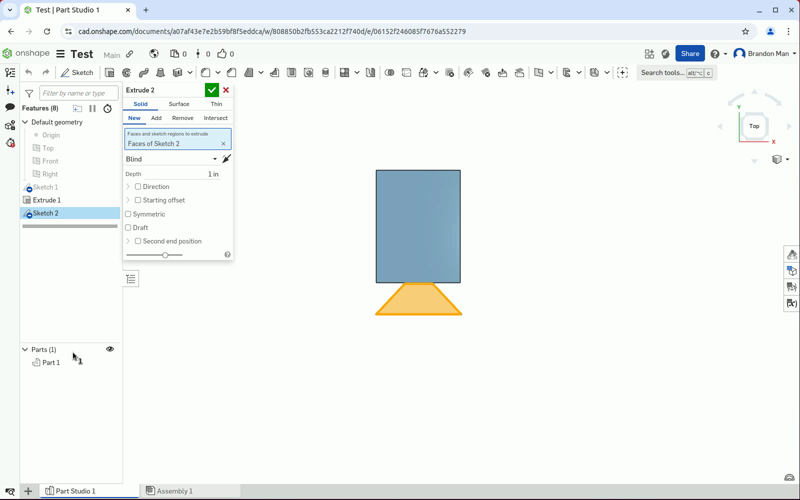
mouse_move(143, 106)
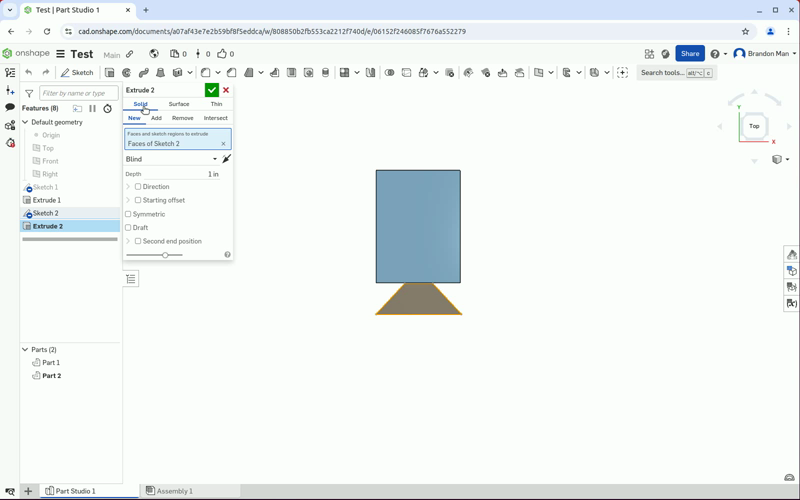
click(143, 106)
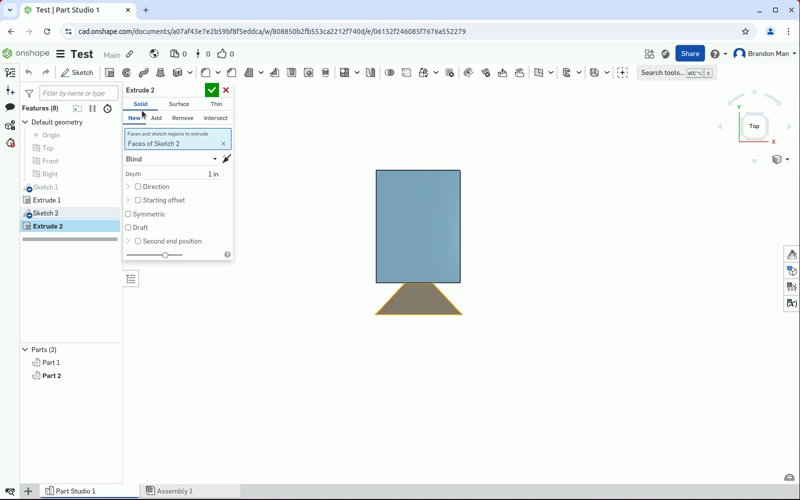
mouse_move(137, 120)
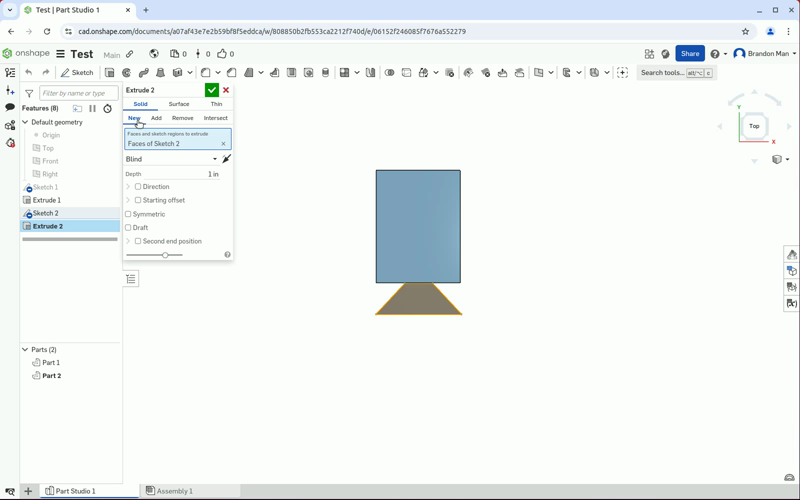
click(137, 120)
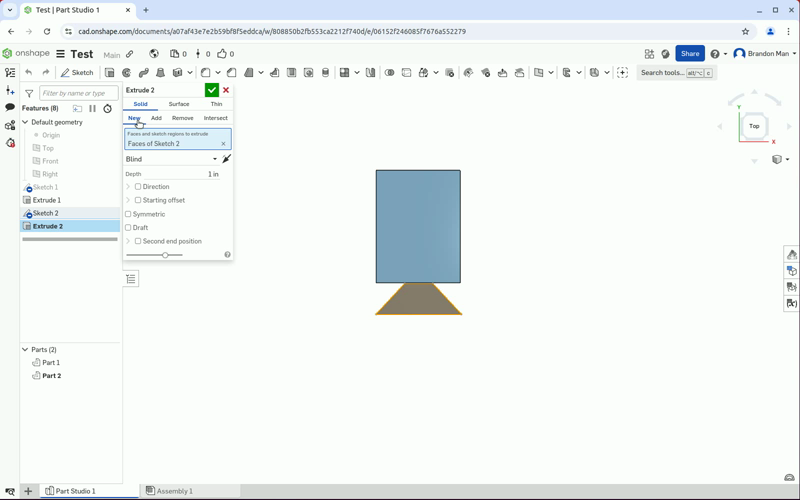
key(tab, 4)
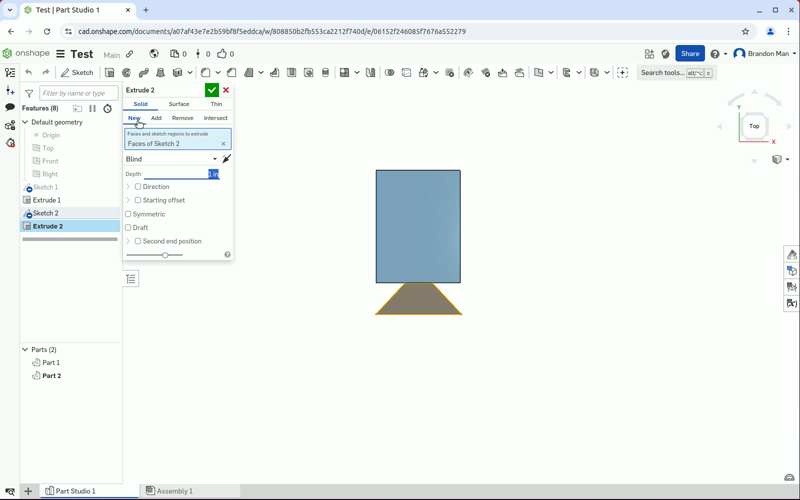
text(5.777)
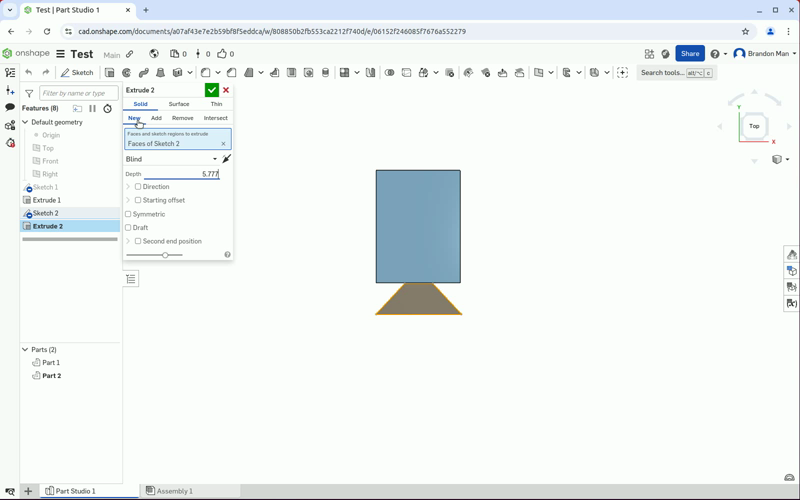
key(enter)
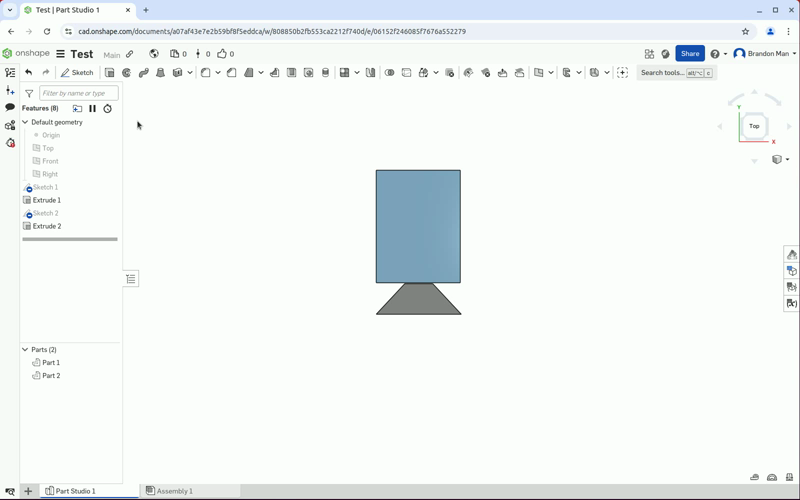
key(shift+h)
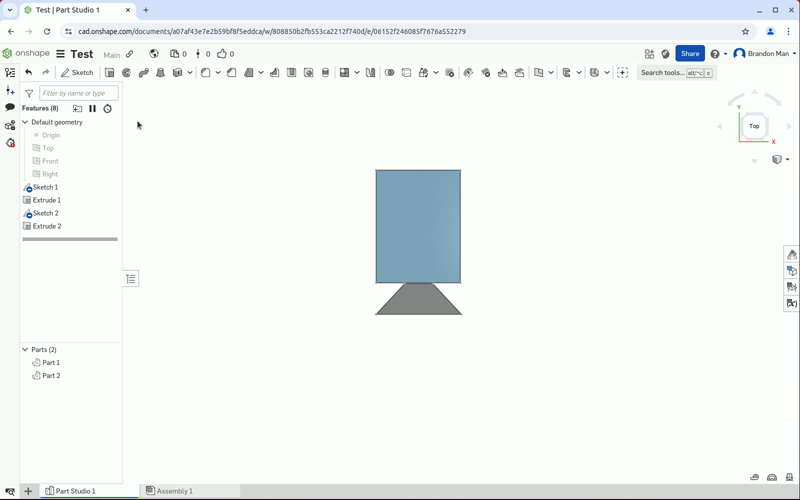
key(shift+h)
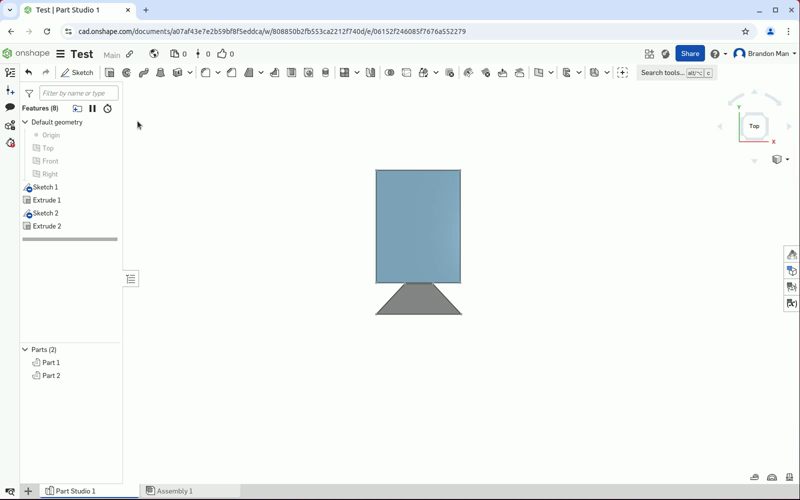
key(shift+7)
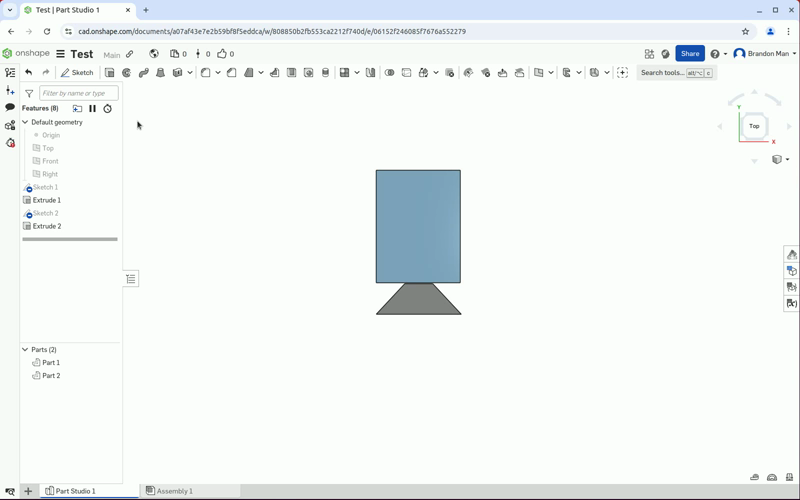
key(up, 3)
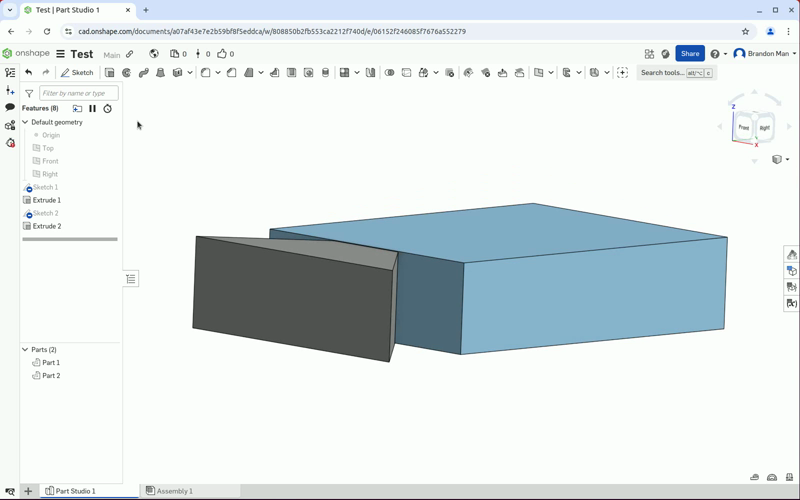
key(left, 3)
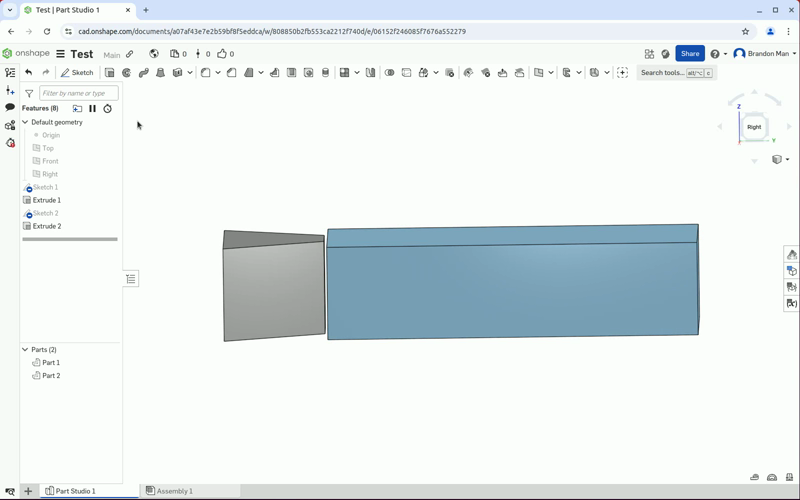
key(right, 3)
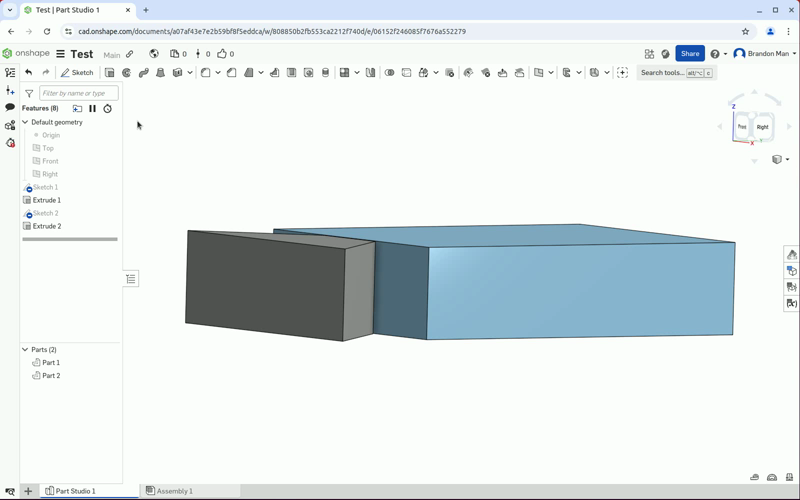
key(down, 3)
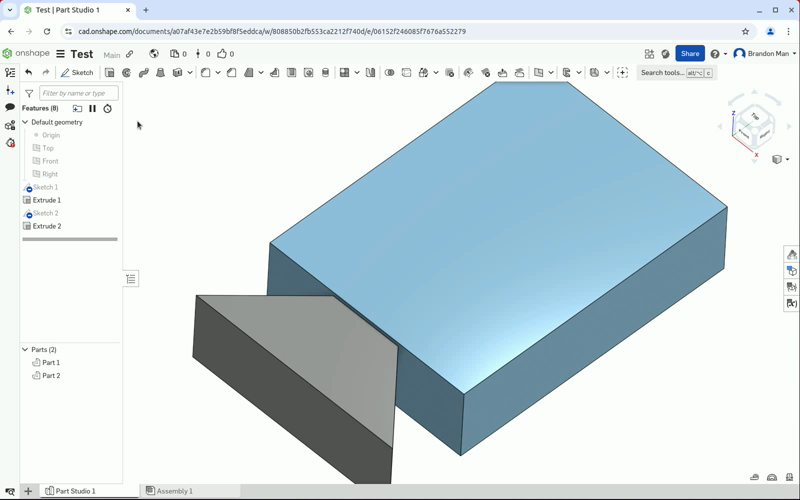
mouse_move(73, 189)
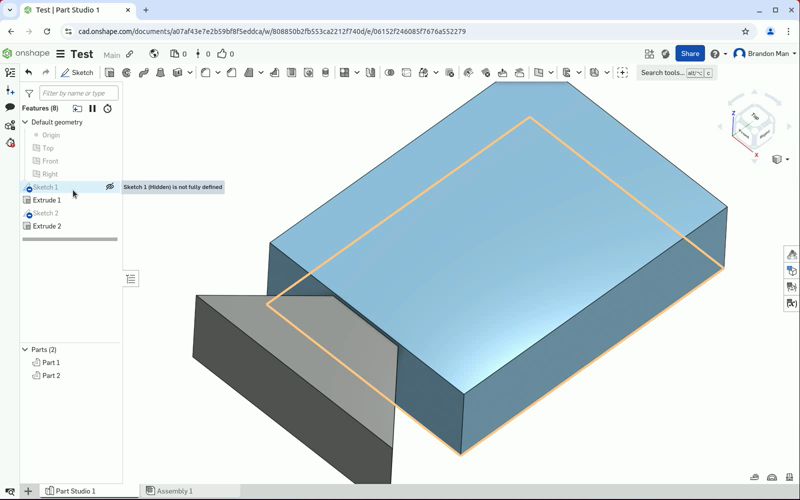
click(73, 189)